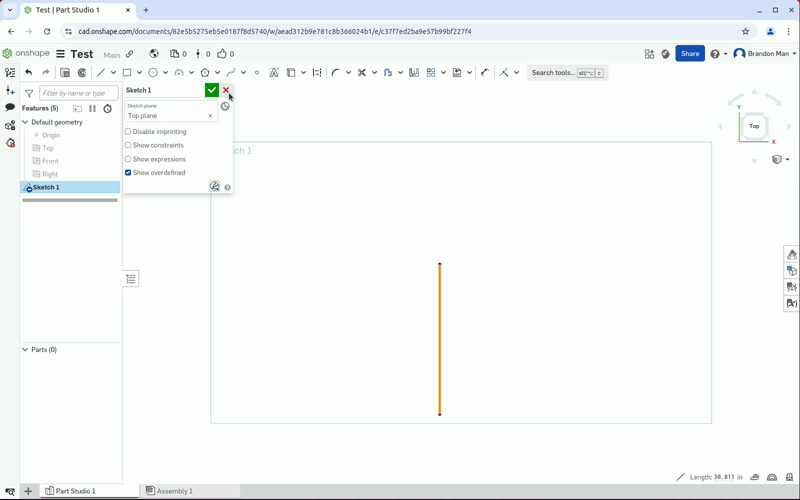
key(shift+h)
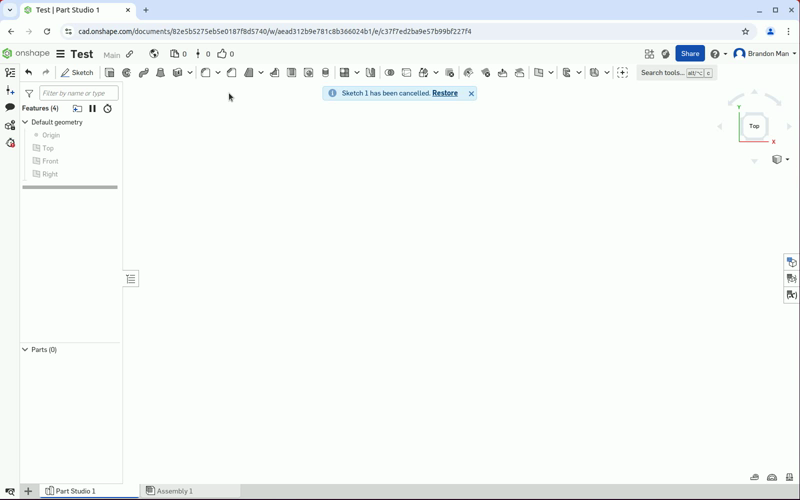
mouse_move(73, 352)
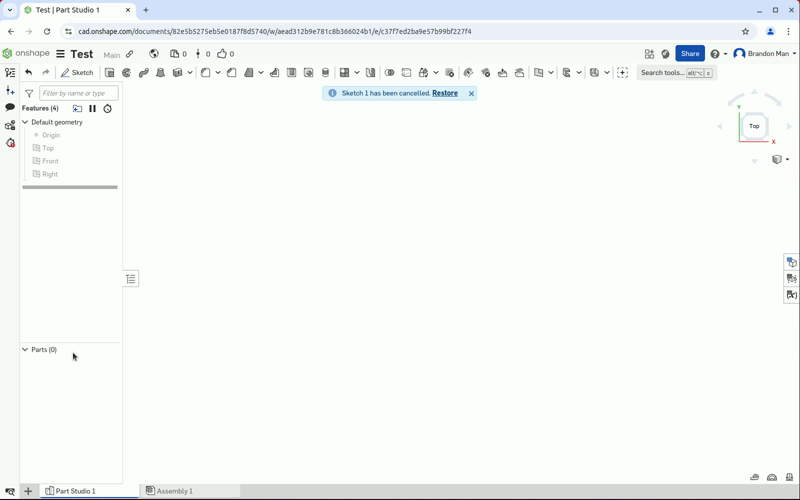
key(y)
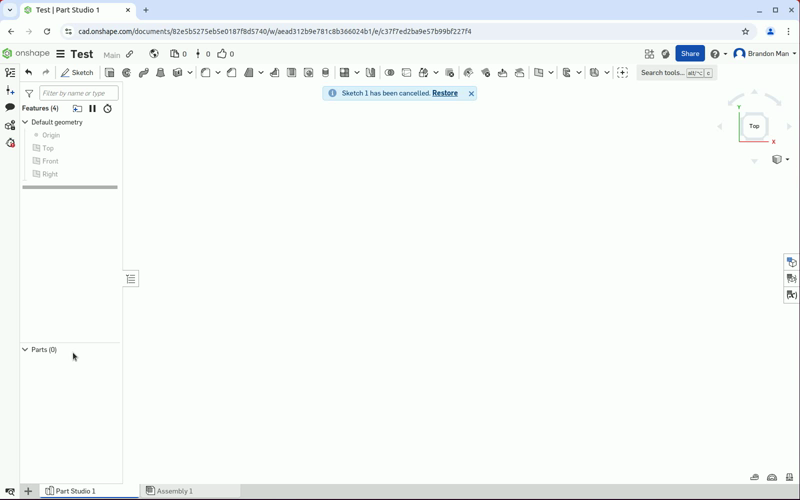
key(shift+p)
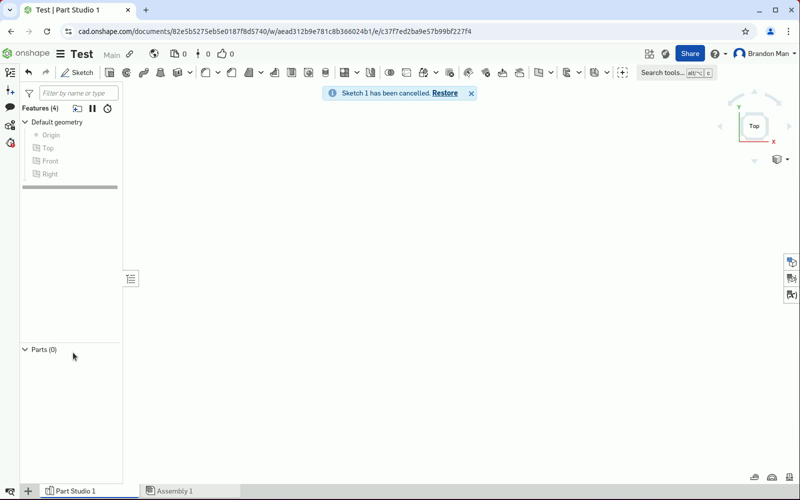
key(space)
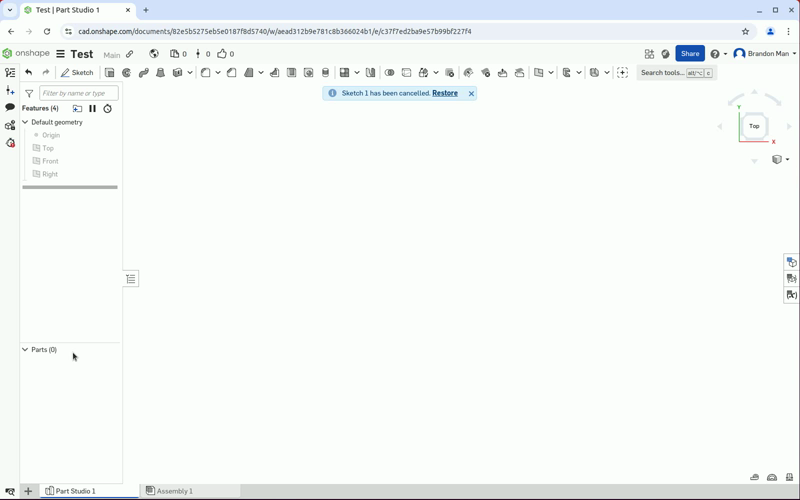
key_down(shift)
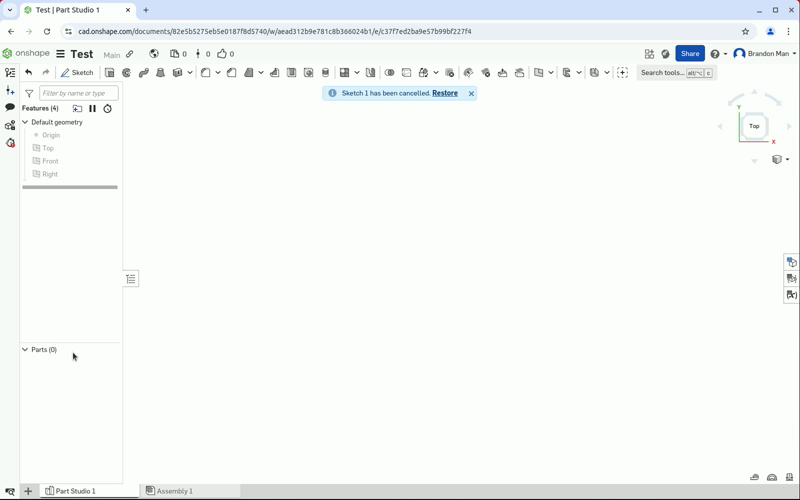
key(up)
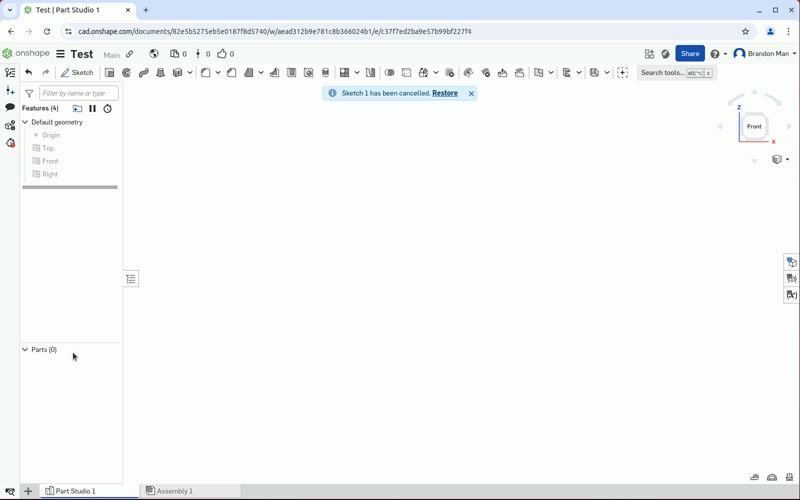
key_up(shift)
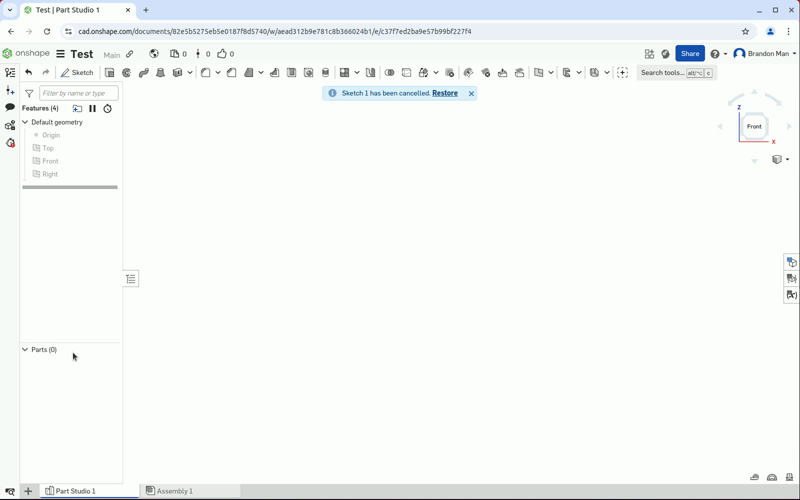
key(space)
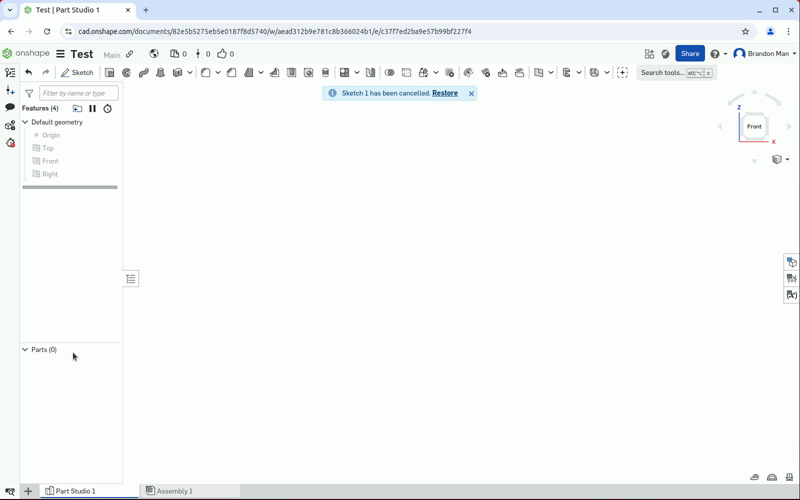
key_down(shift)
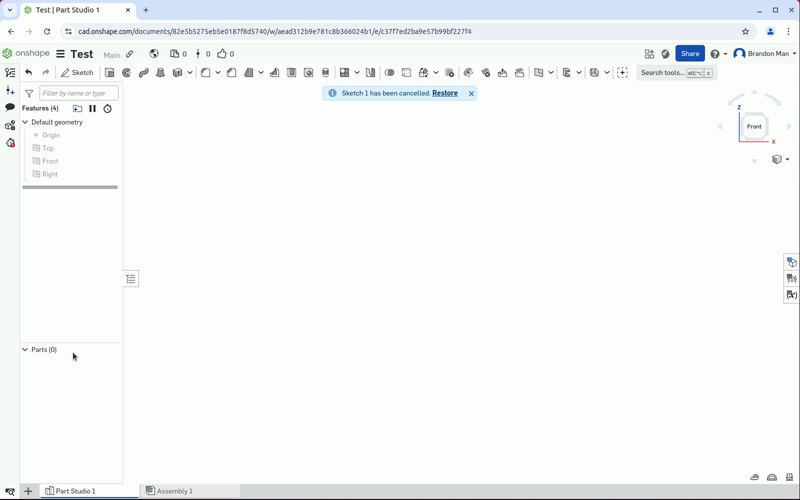
key(left)
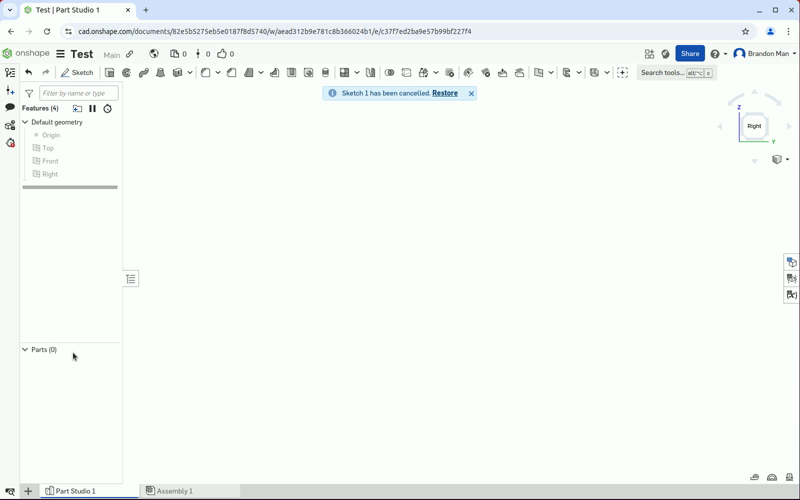
key_up(shift)
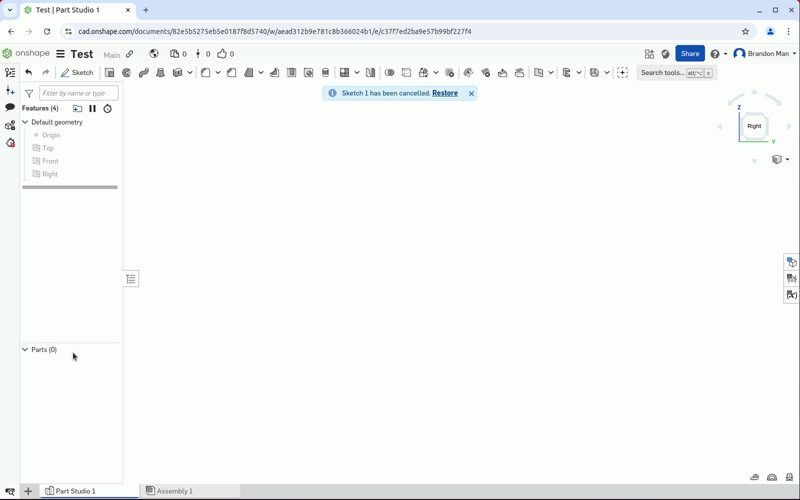
mouse_move(73, 352)
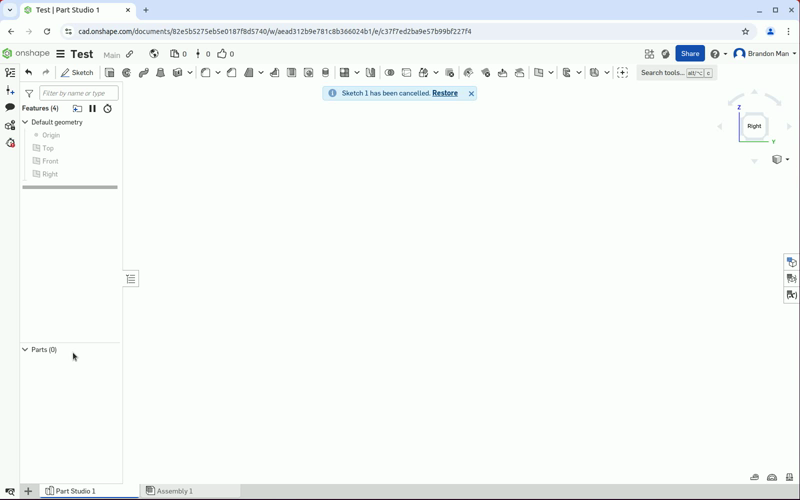
key(shift+y)
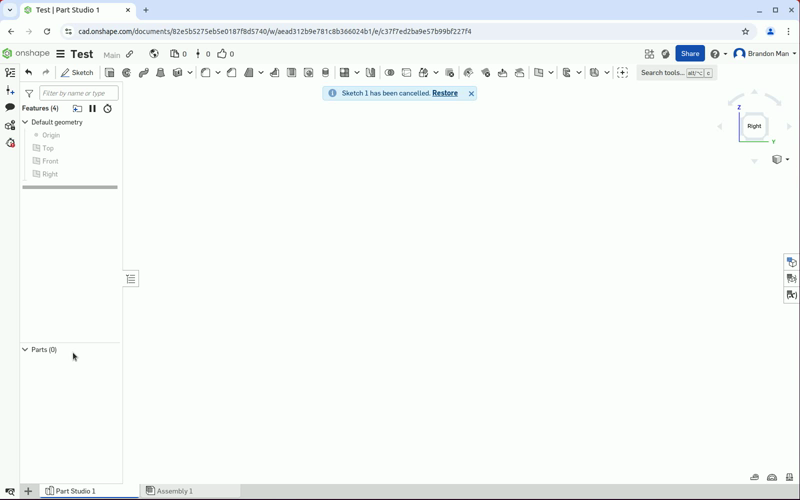
key(shift+s)
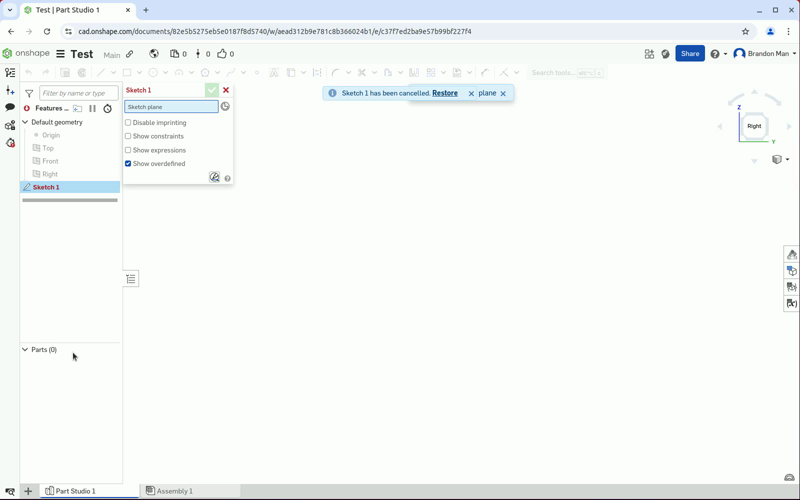
mouse_move(73, 176)
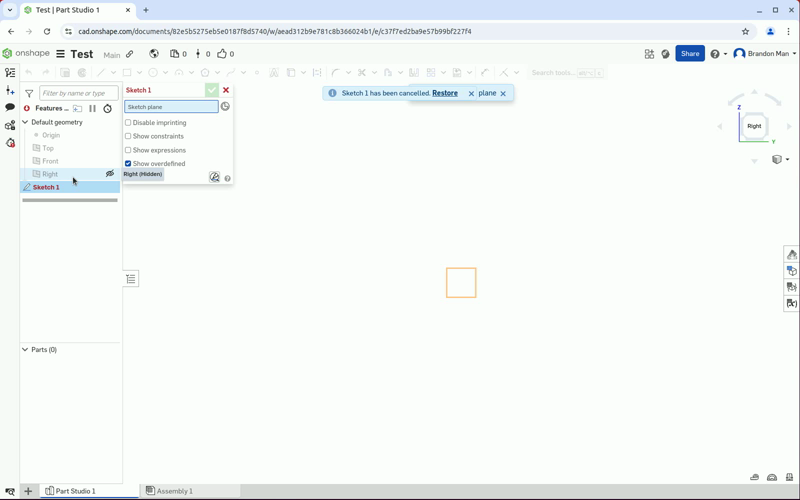
click(73, 176)
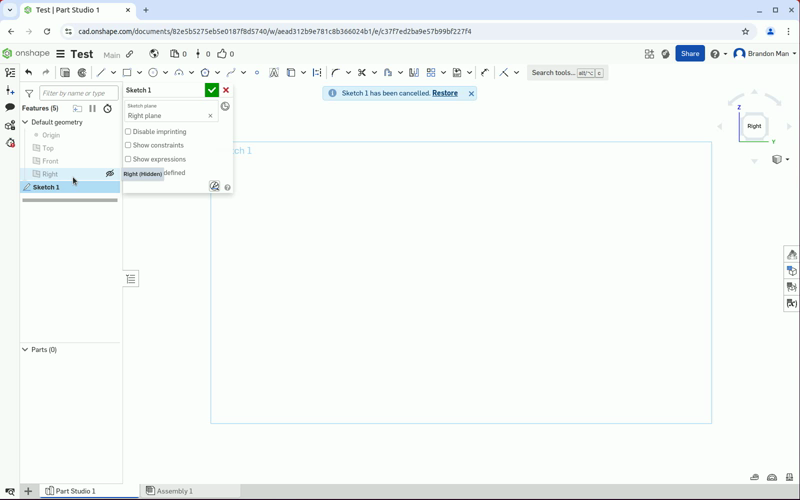
mouse_move(73, 352)
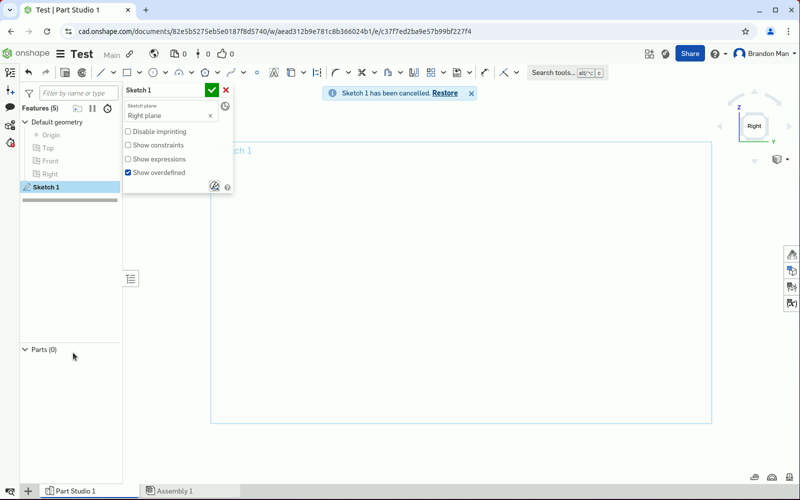
key(y)
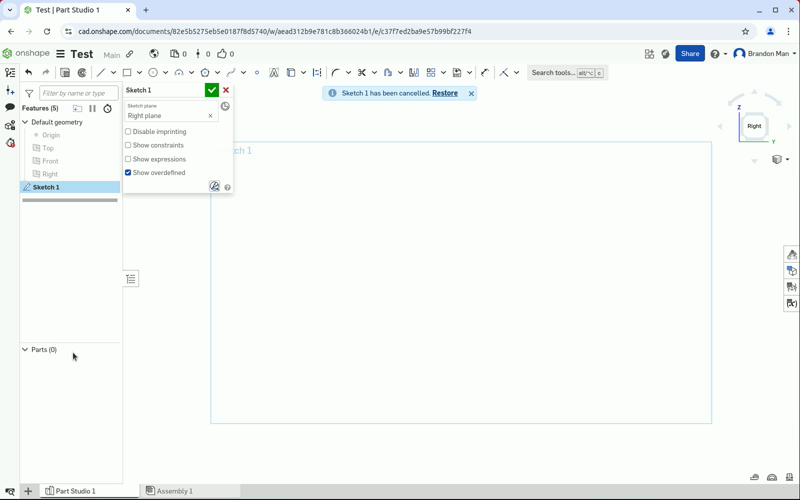
key(c)
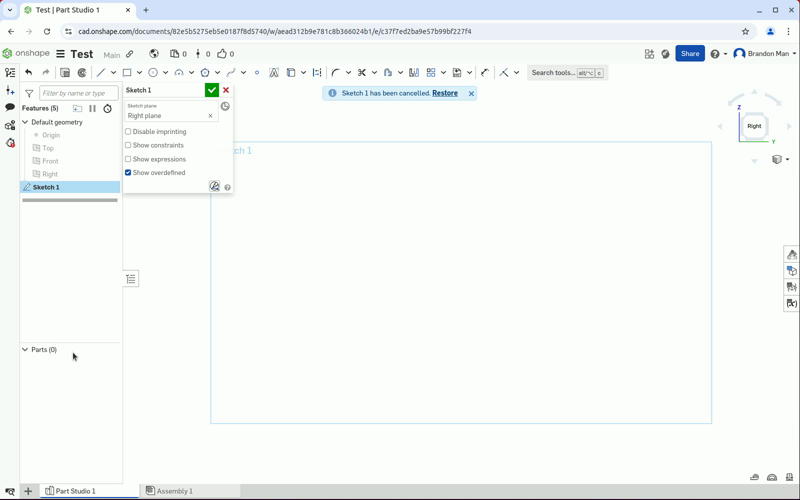
key_down(shift)
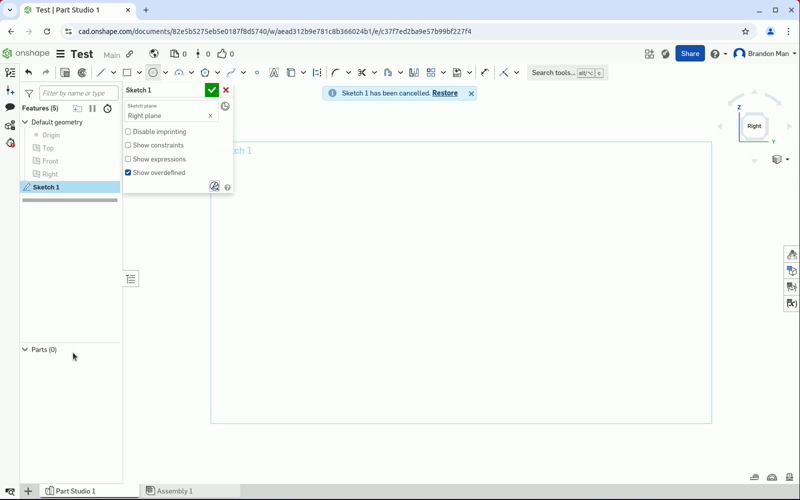
mouse_move(461, 282)
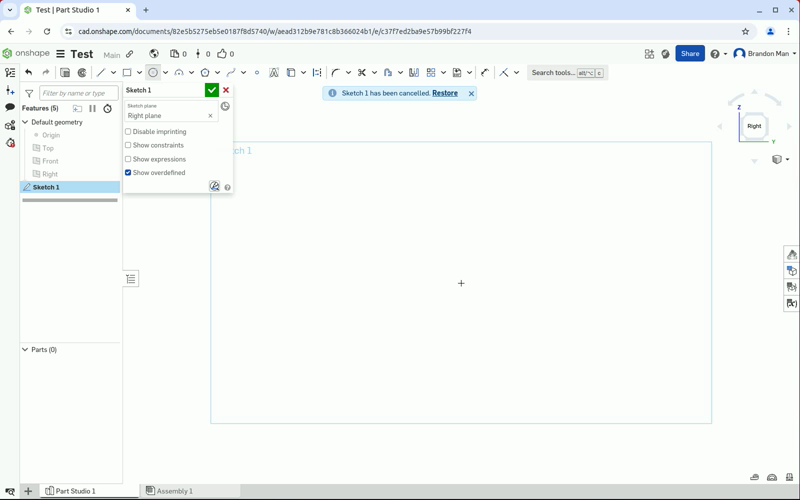
click(461, 282)
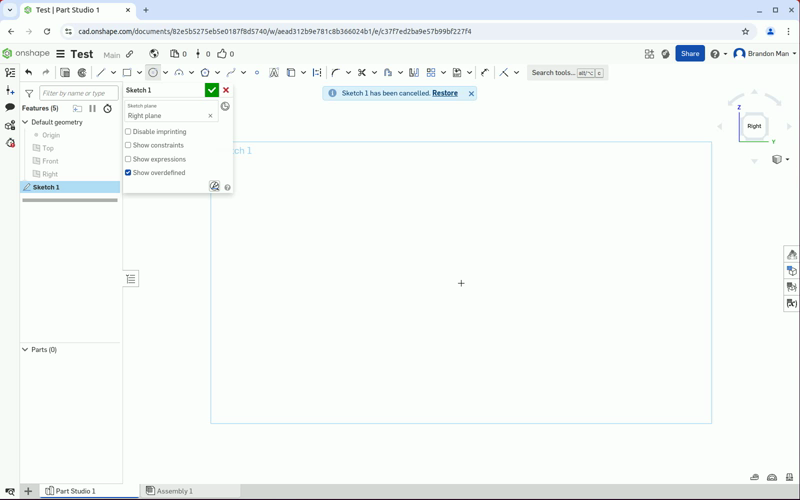
key_up(shift)
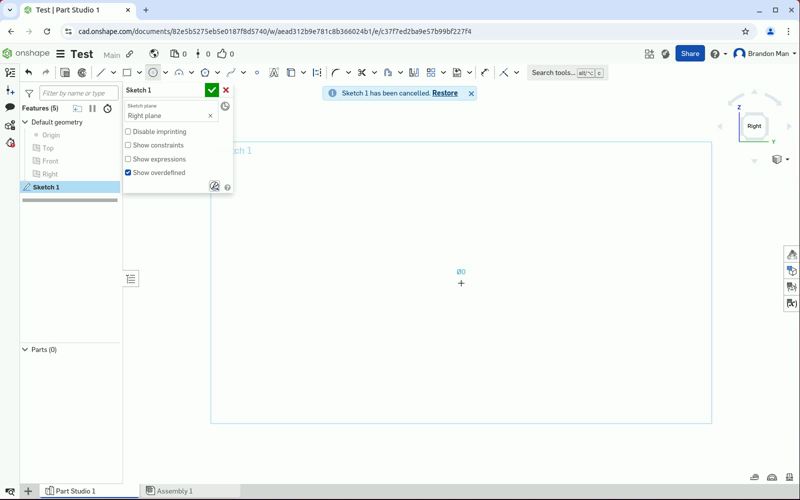
mouse_move(499, 282)
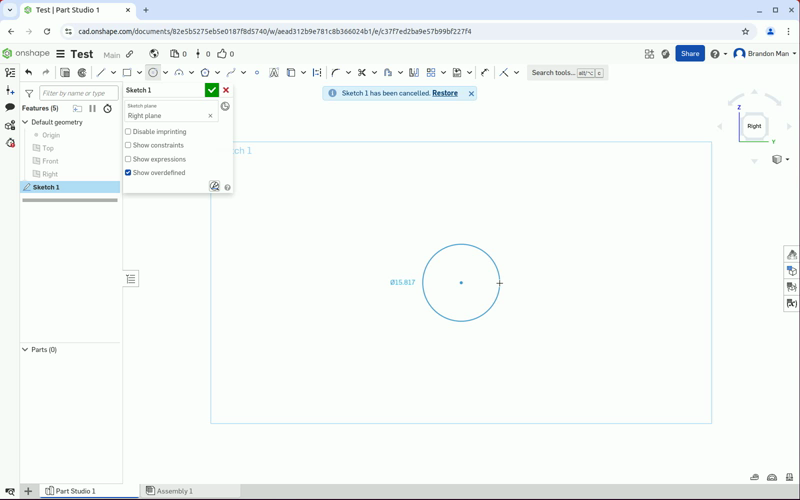
click(499, 282)
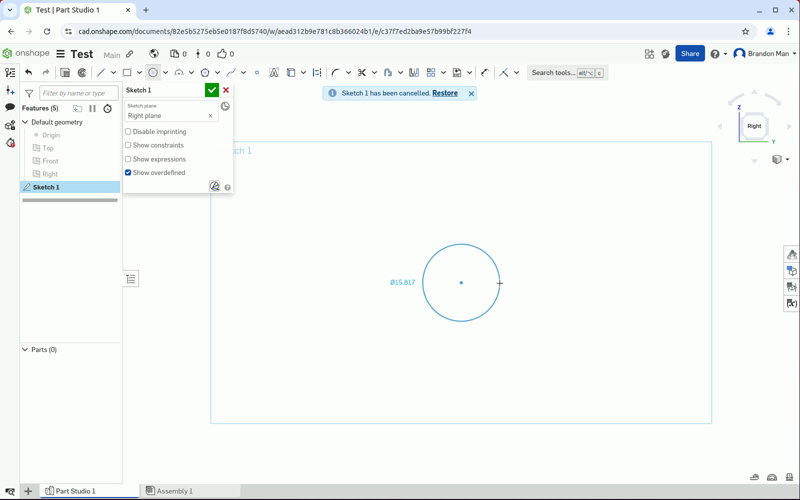
key(esc)
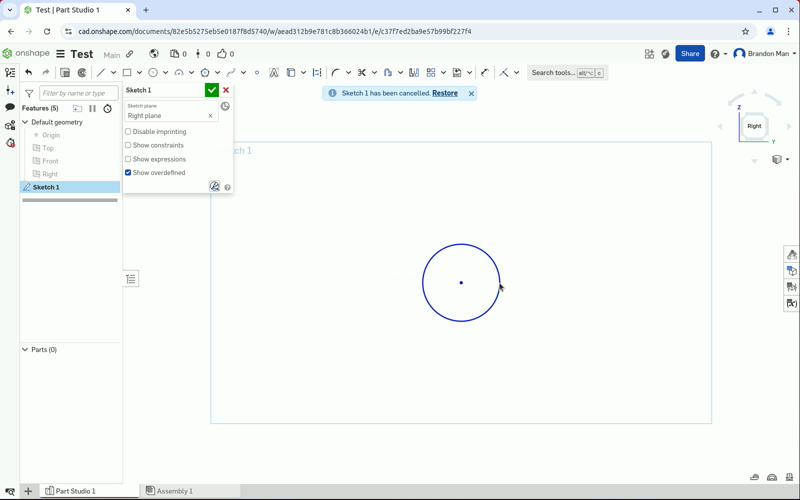
key(c)
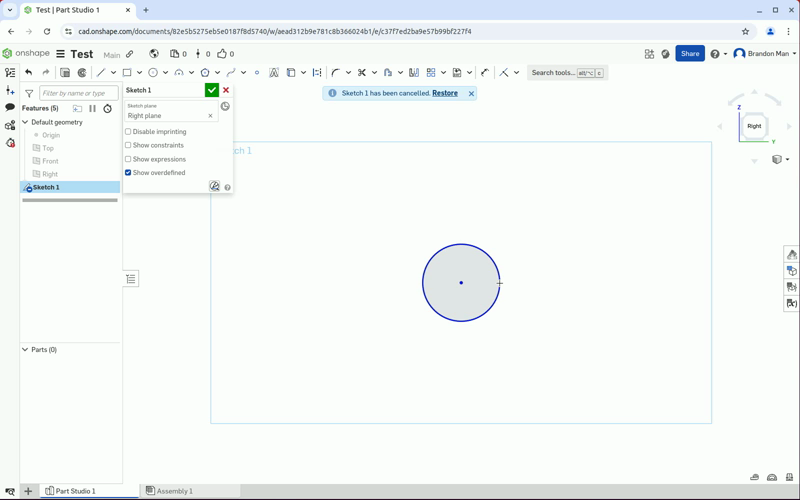
key_down(shift)
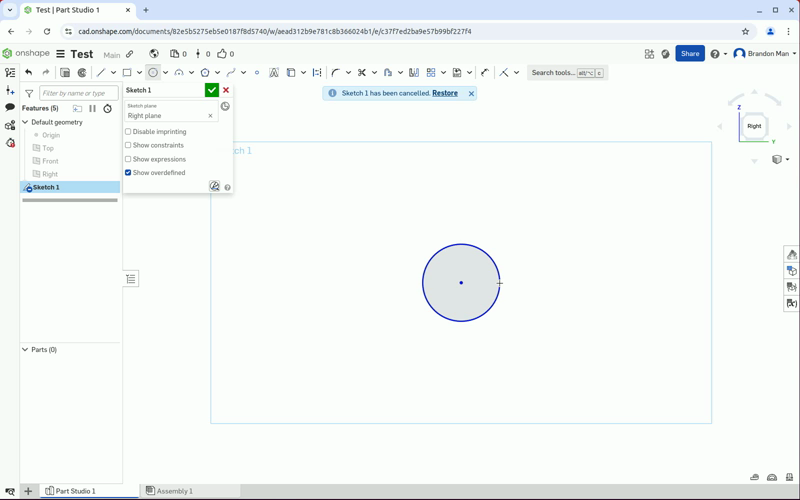
mouse_move(461, 282)
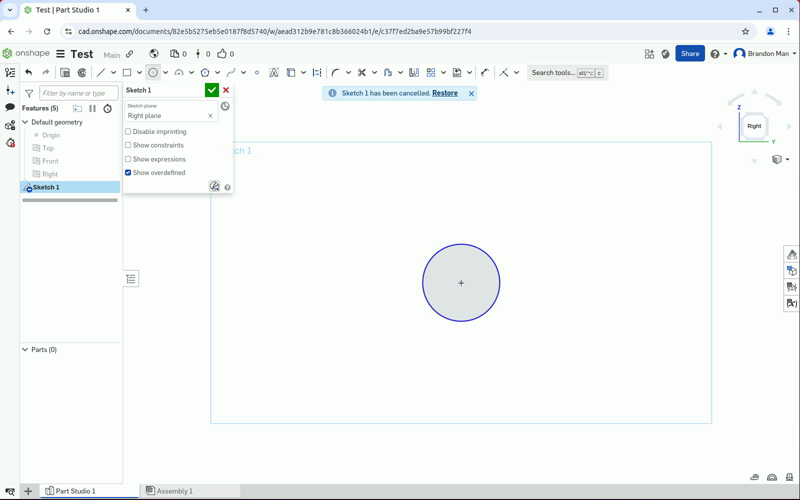
click(461, 282)
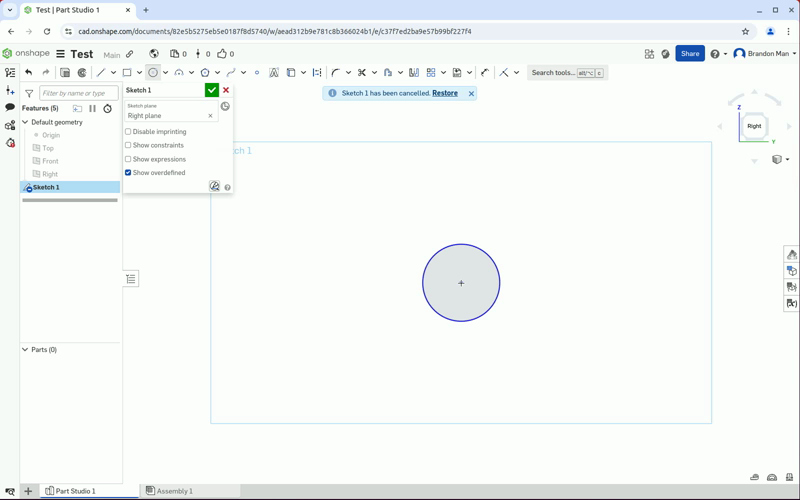
key_up(shift)
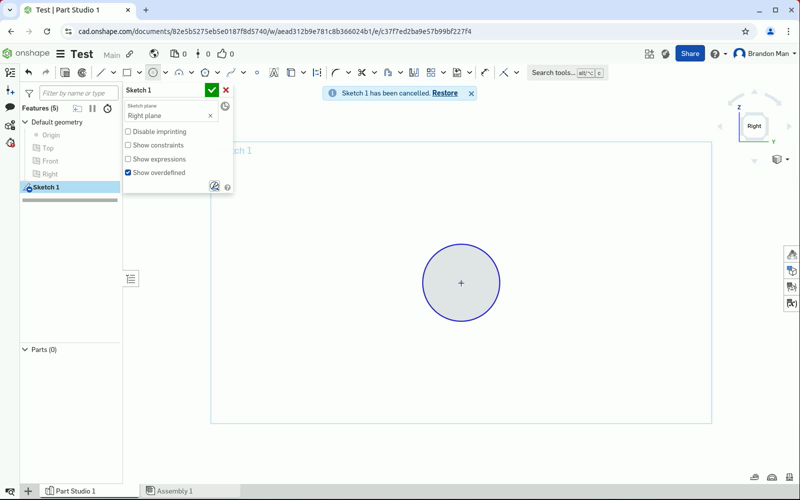
mouse_move(472, 282)
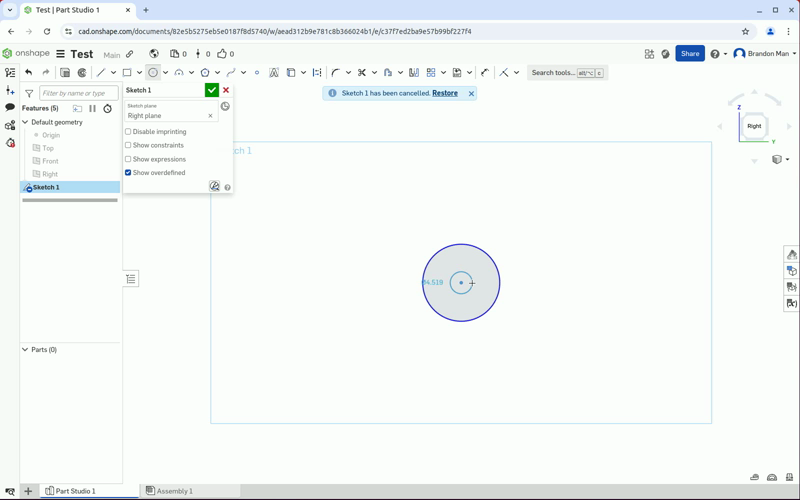
click(472, 282)
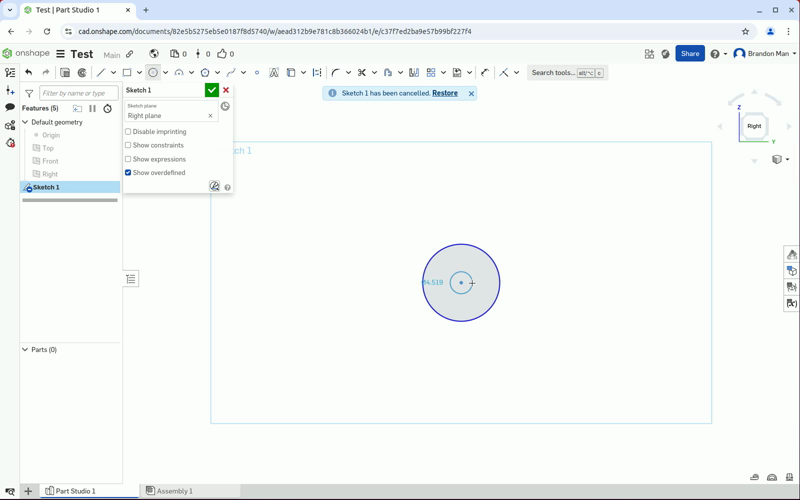
key(esc)
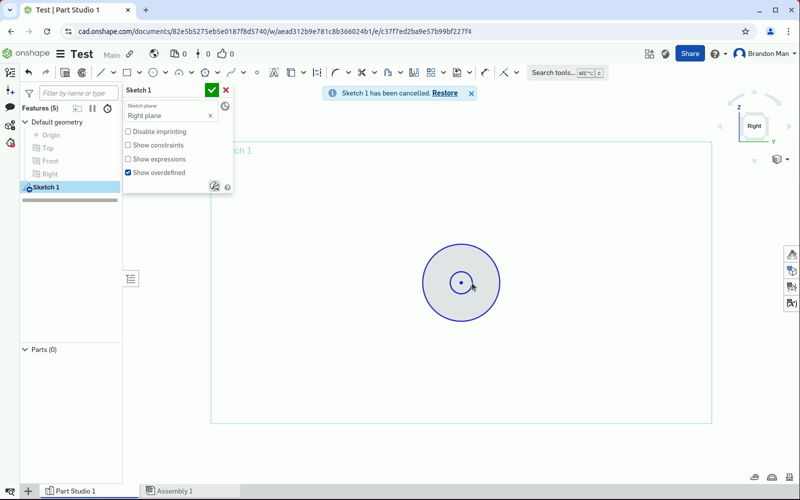
mouse_move(445, 308)
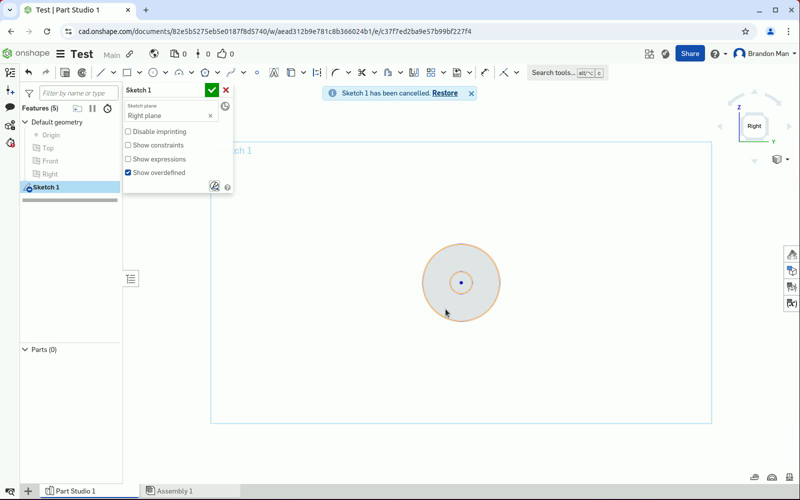
click(445, 308)
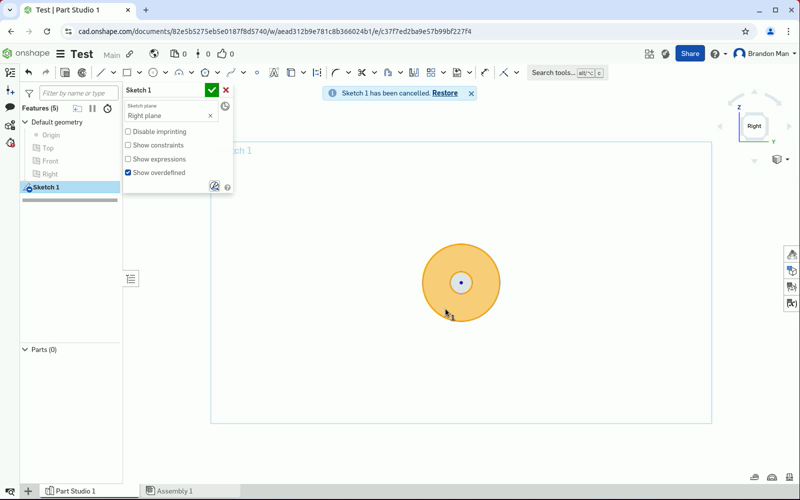
mouse_move(73, 352)
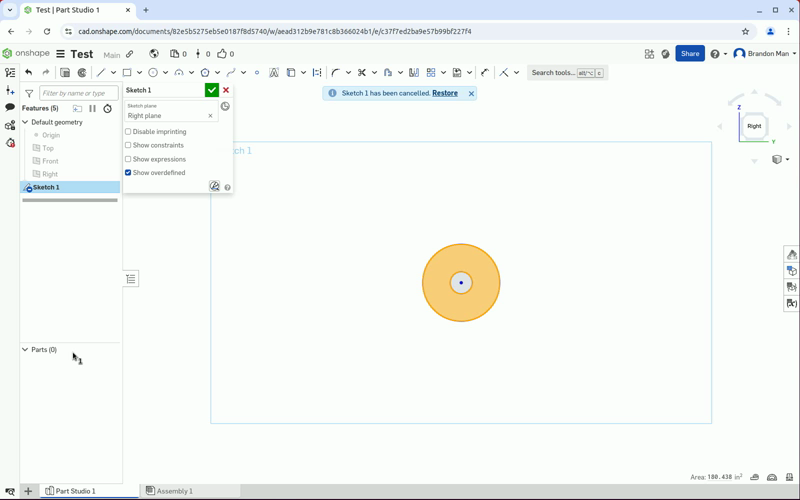
key(shift+y)
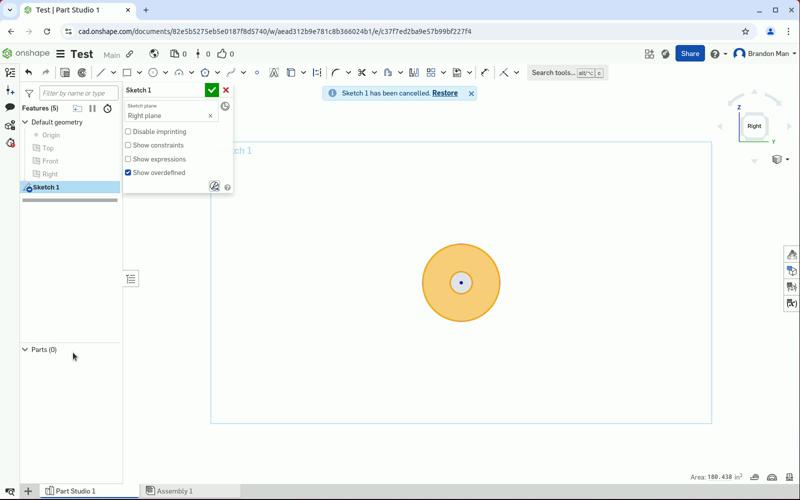
key(shift+e)
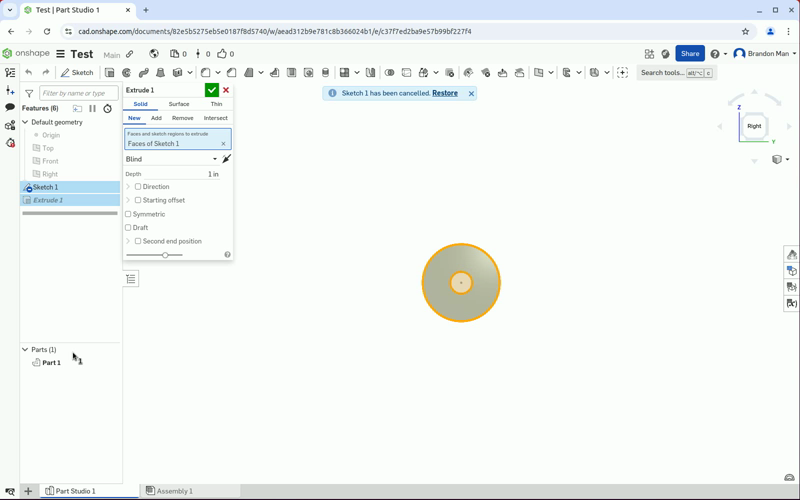
mouse_move(143, 106)
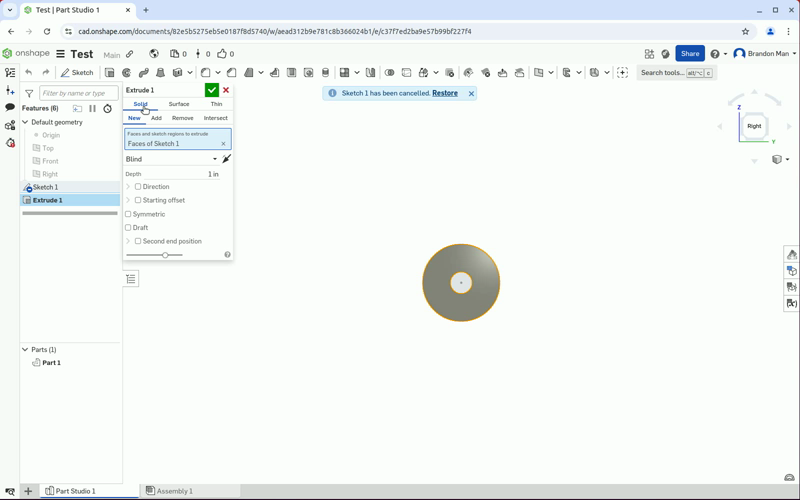
click(143, 106)
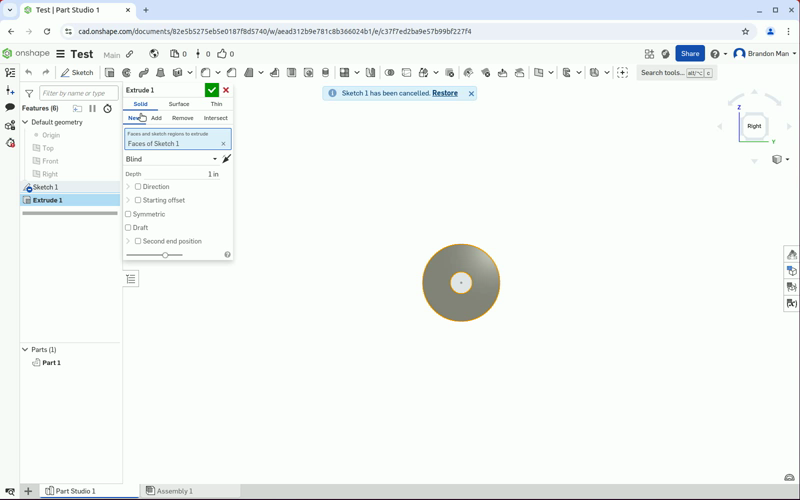
mouse_move(137, 120)
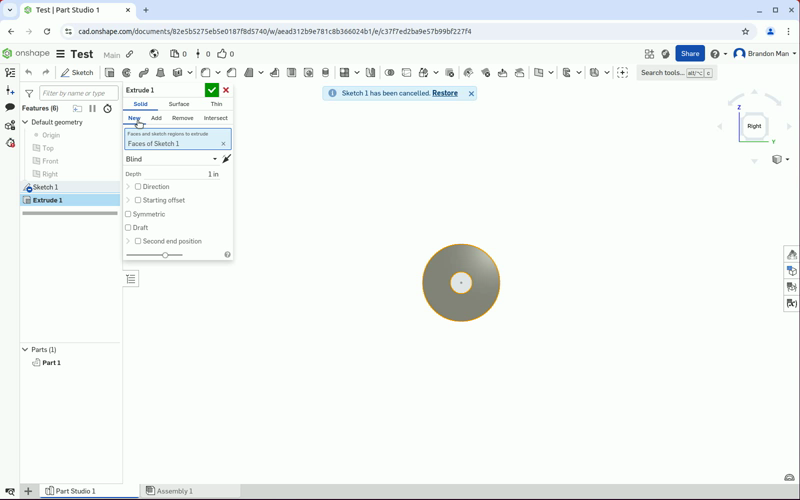
click(137, 120)
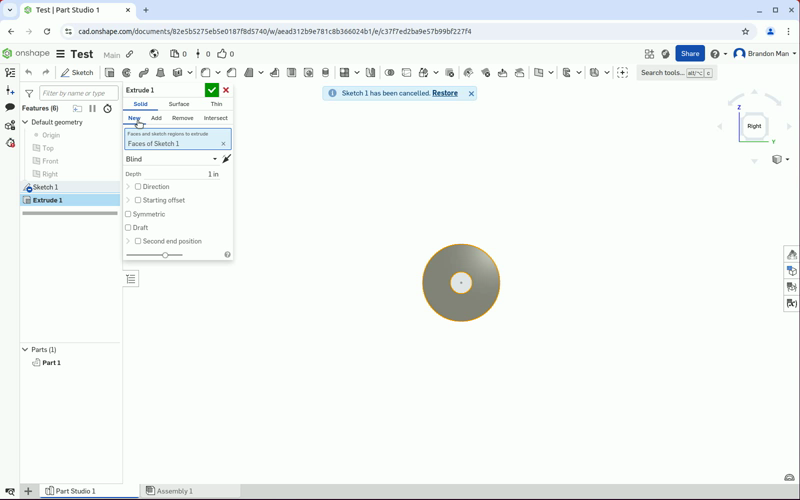
key(tab, 4)
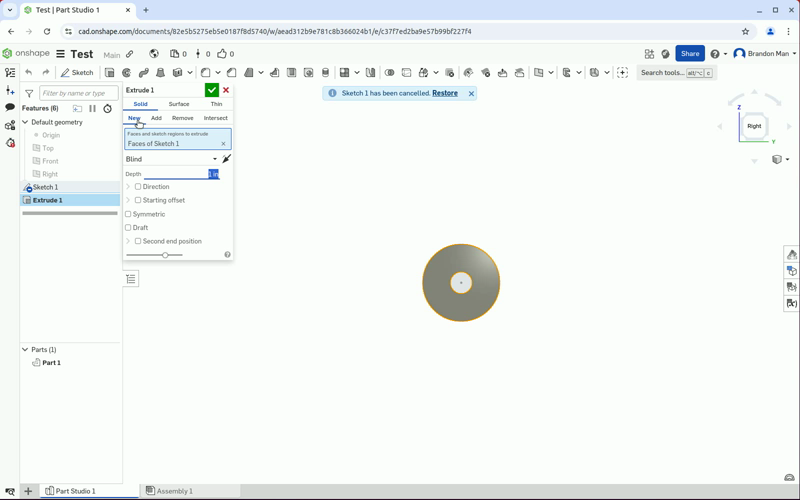
text(23.108)
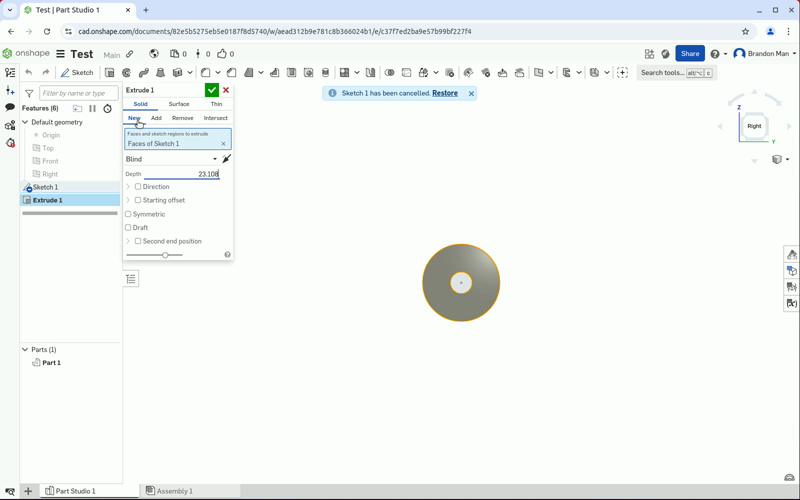
key(enter)
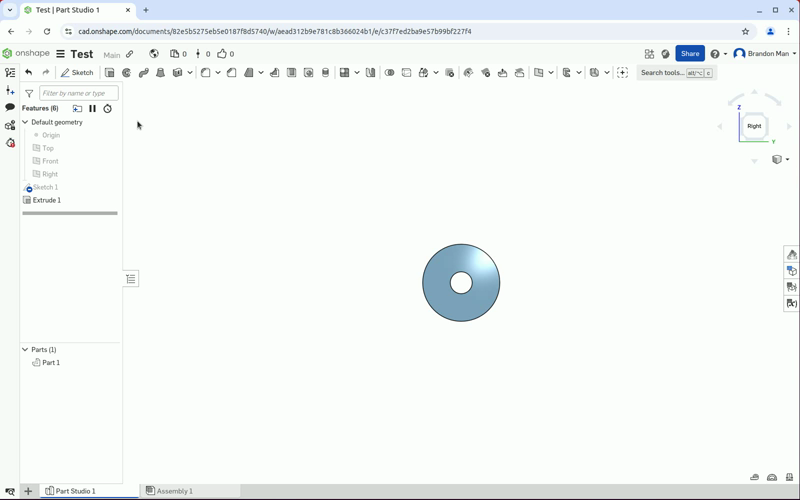
key(shift+h)
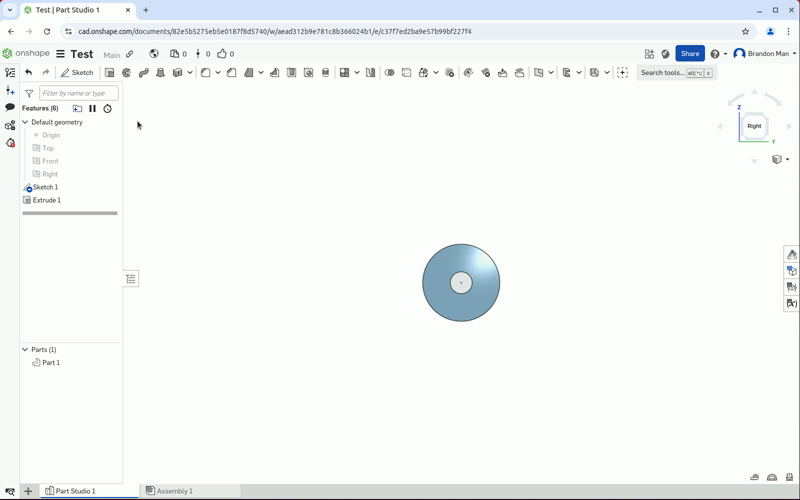
key(shift+h)
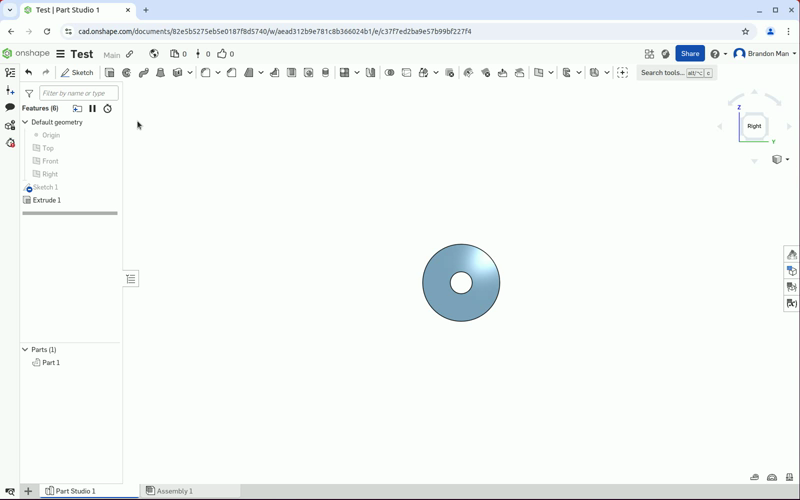
mouse_move(73, 189)
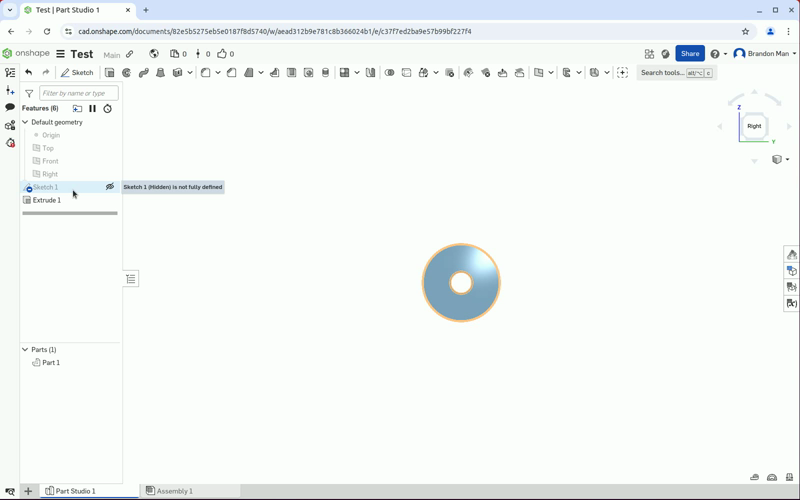
click(73, 189)
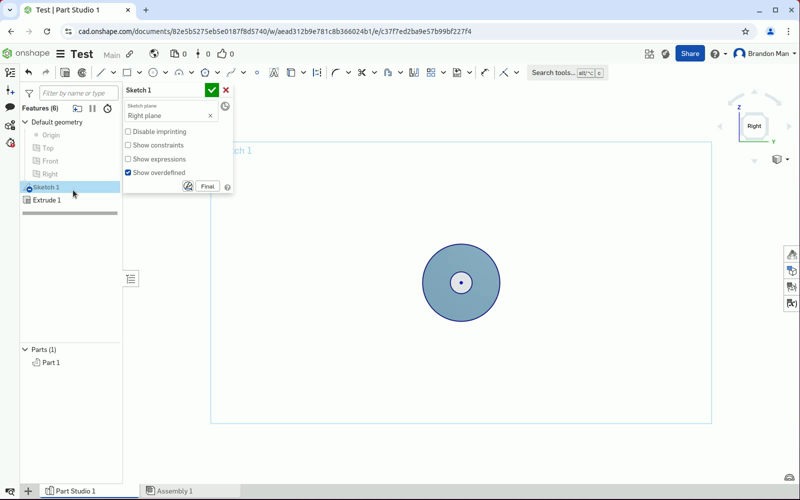
mouse_move(229, 92)
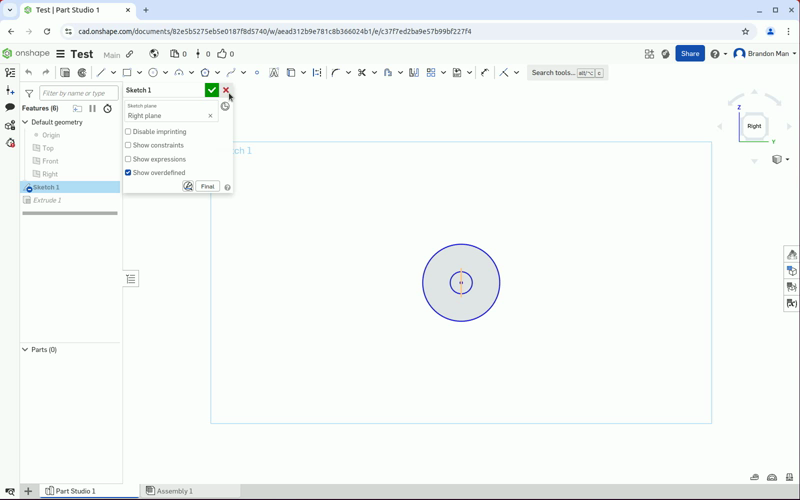
click(229, 92)
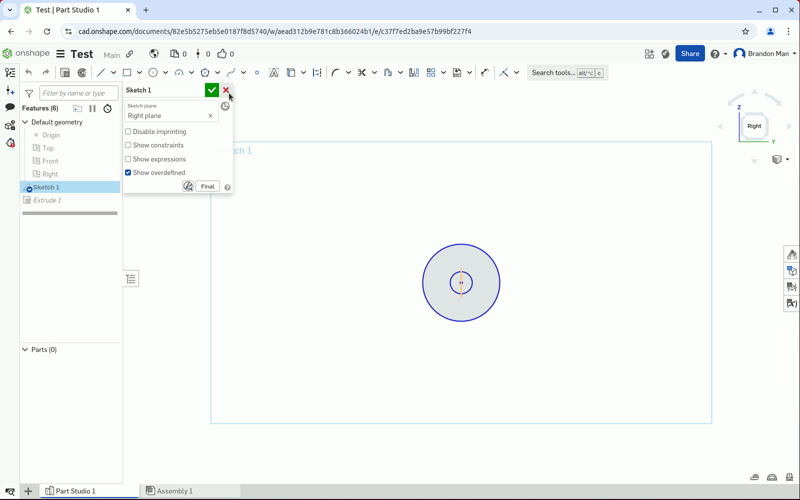
key(shift+s)
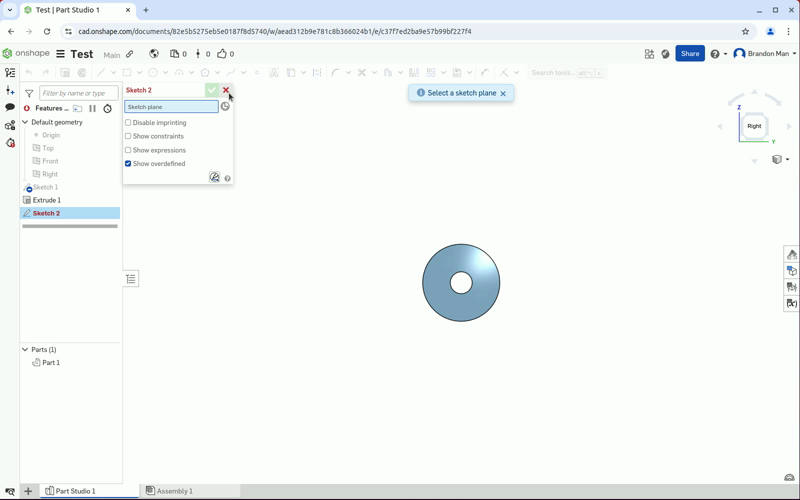
mouse_move(73, 176)
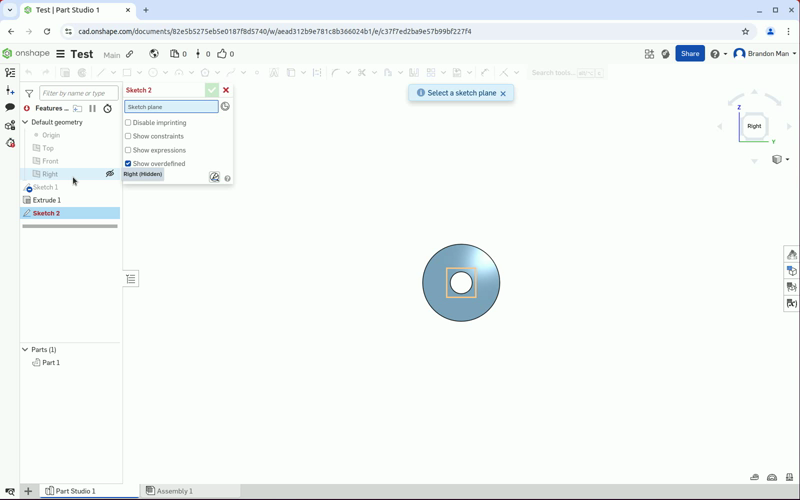
click(73, 176)
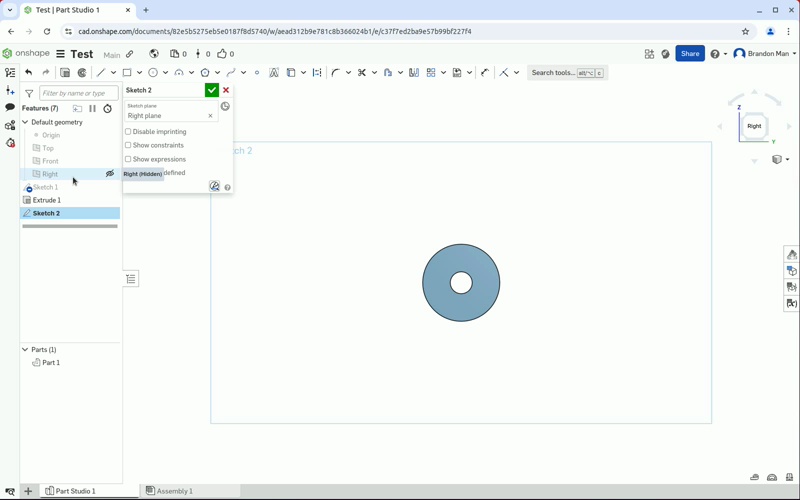
mouse_move(73, 352)
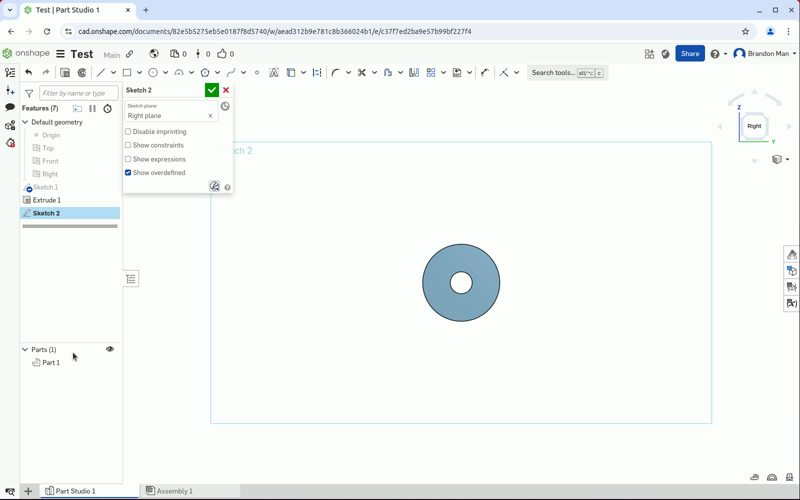
key(y)
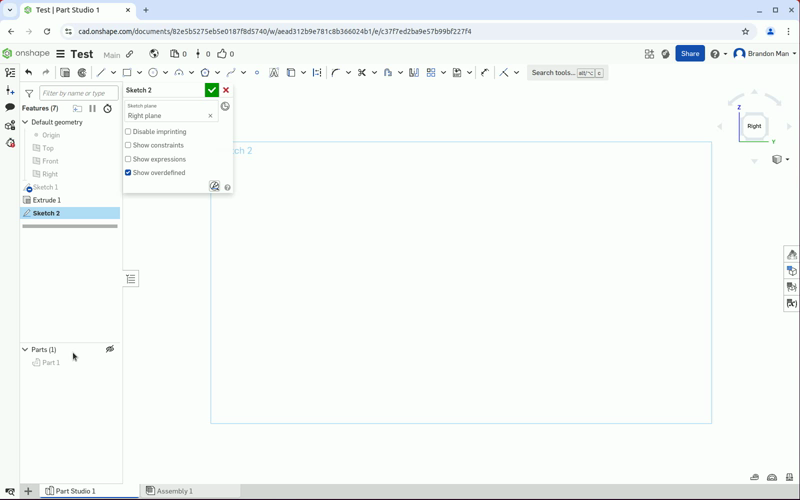
key(c)
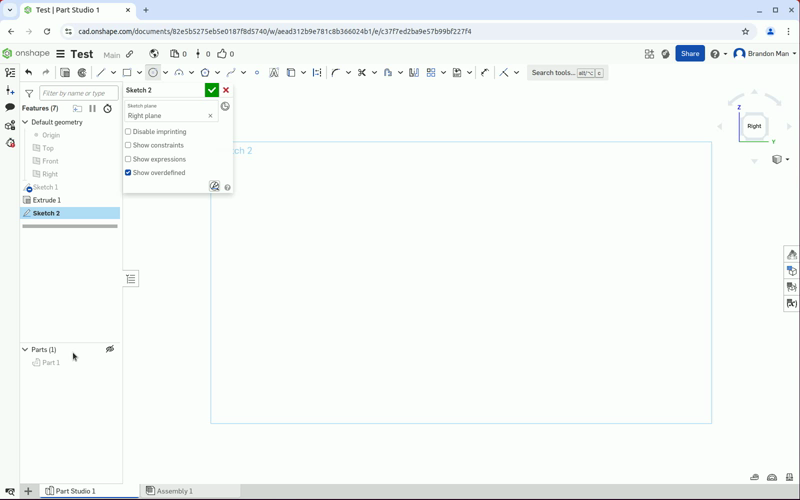
key_down(shift)
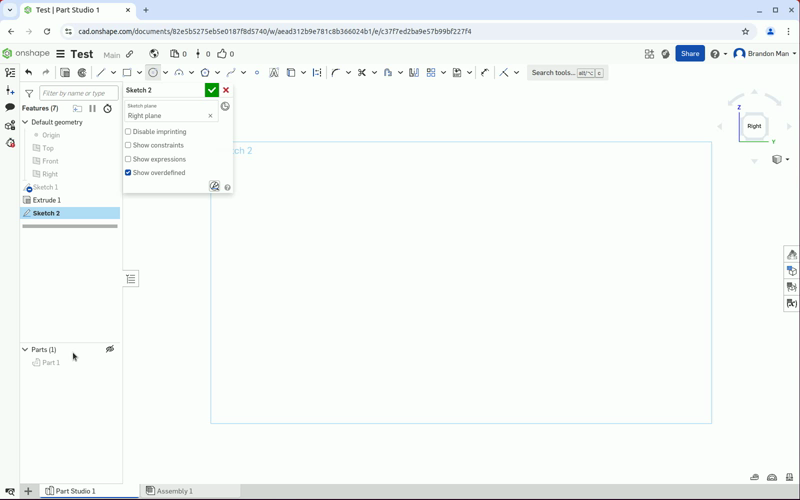
mouse_move(460, 282)
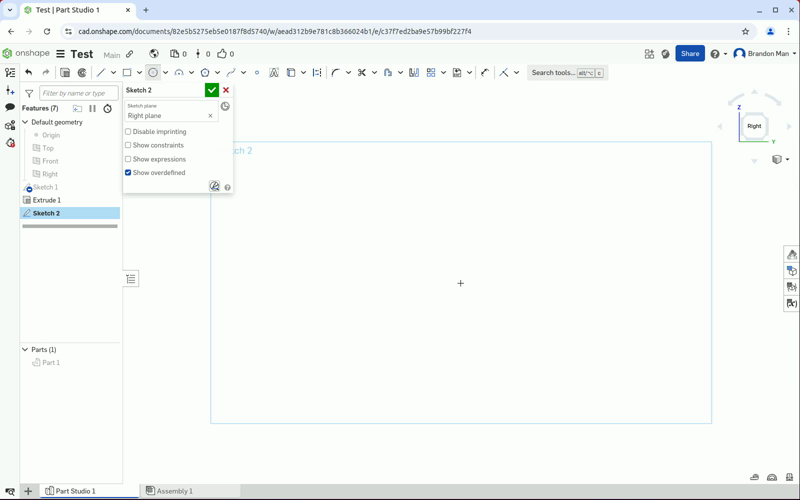
click(460, 282)
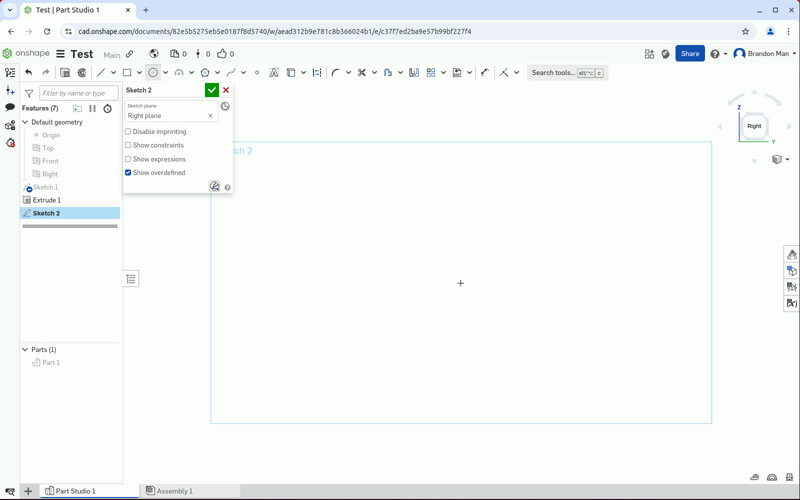
key_up(shift)
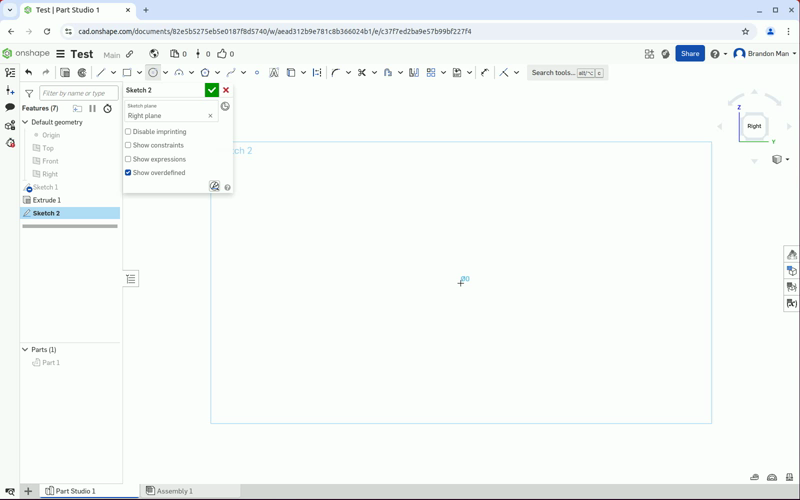
mouse_move(472, 282)
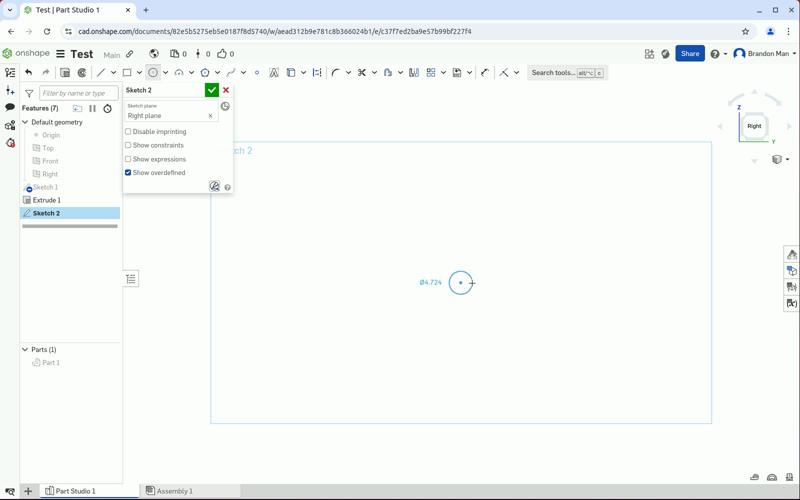
click(472, 282)
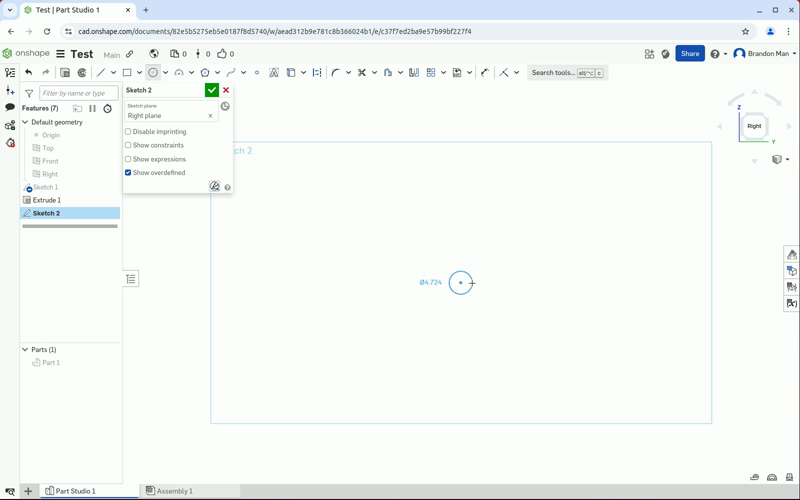
key(esc)
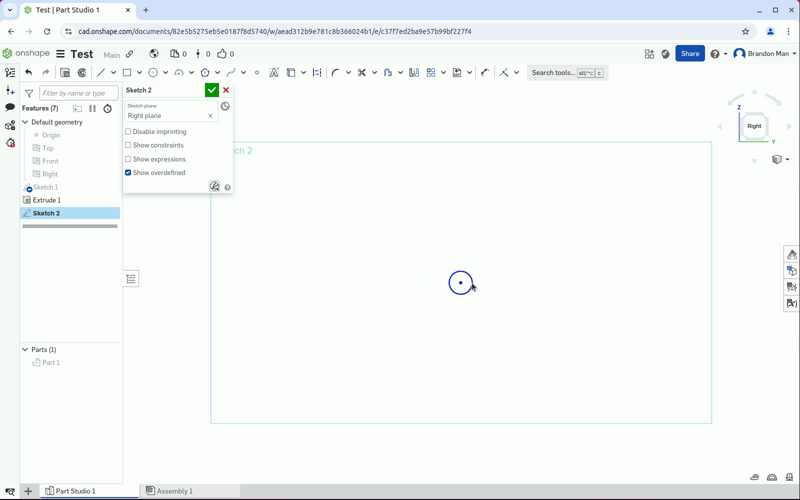
mouse_move(460, 289)
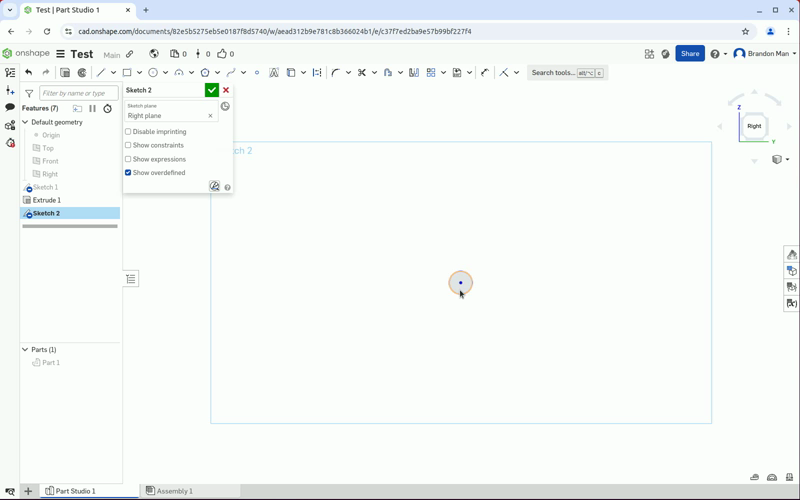
scroll(6)
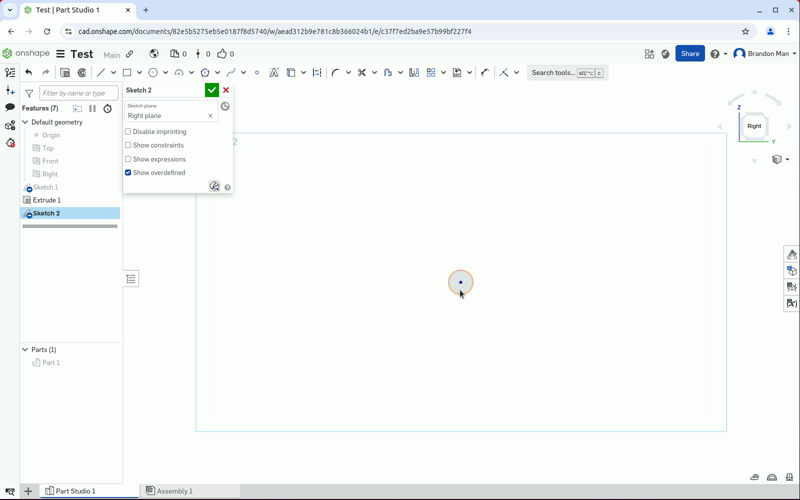
scroll(6)
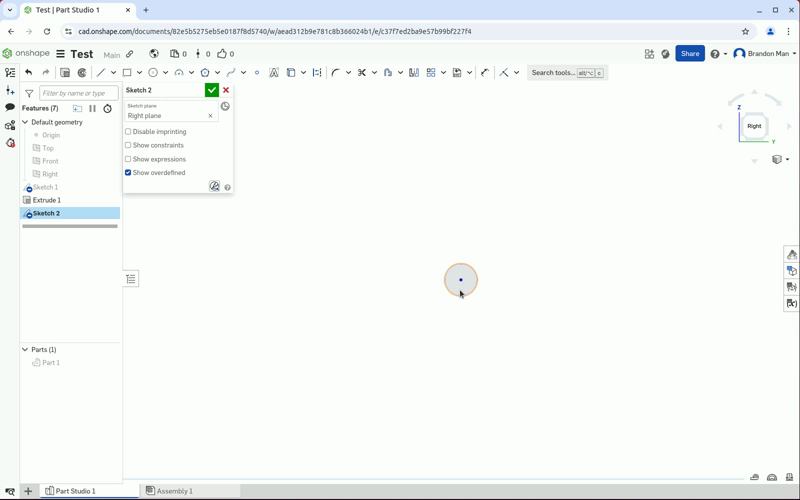
scroll(6)
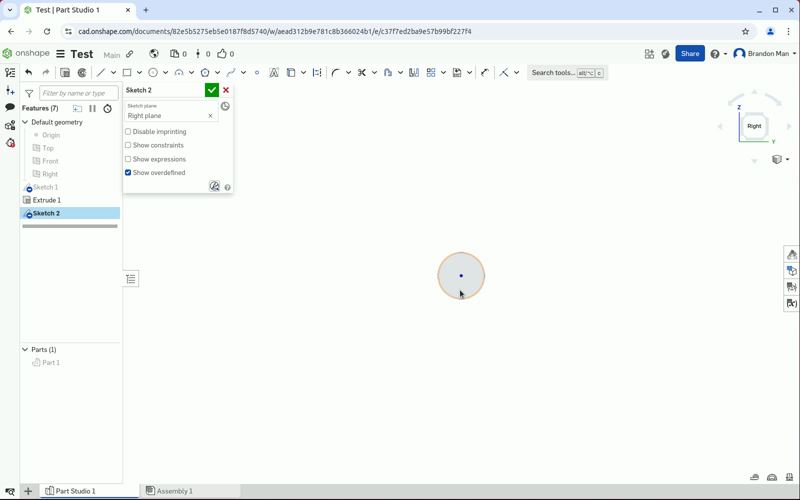
scroll(6)
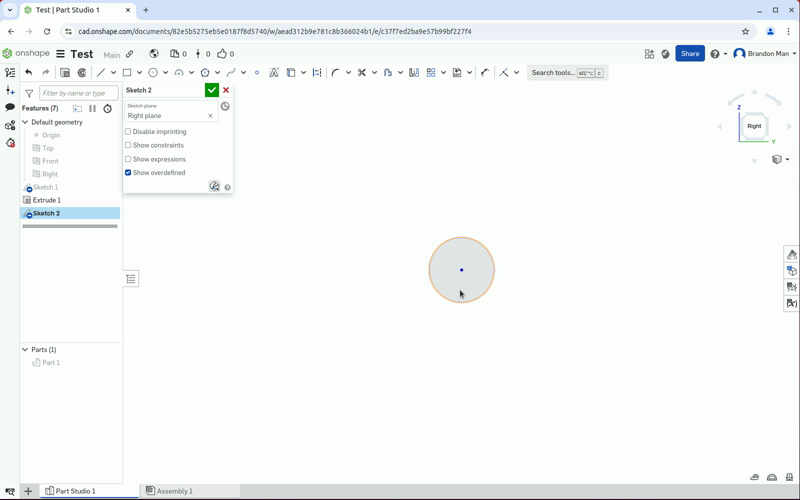
scroll(6)
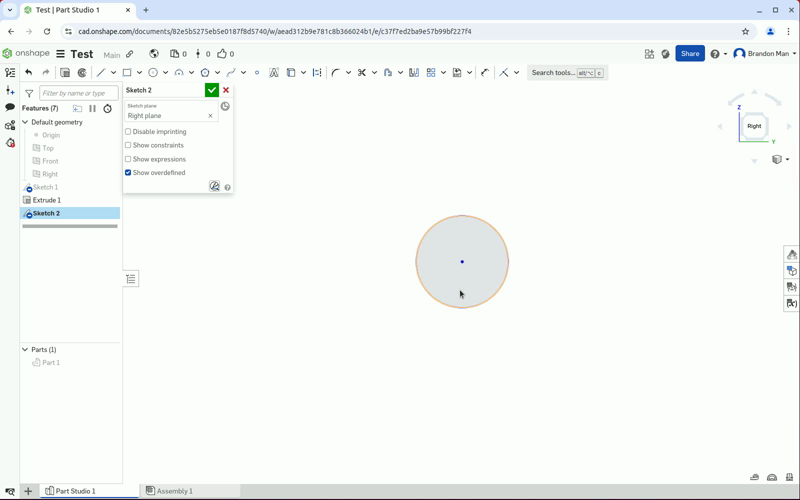
scroll(6)
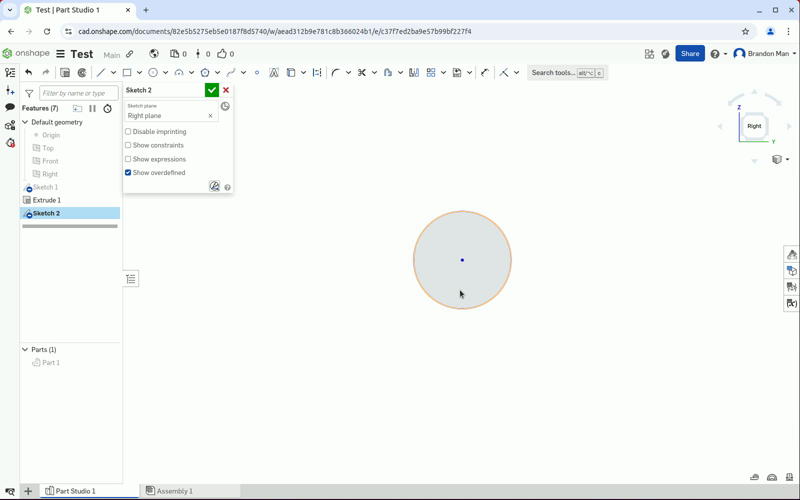
scroll(6)
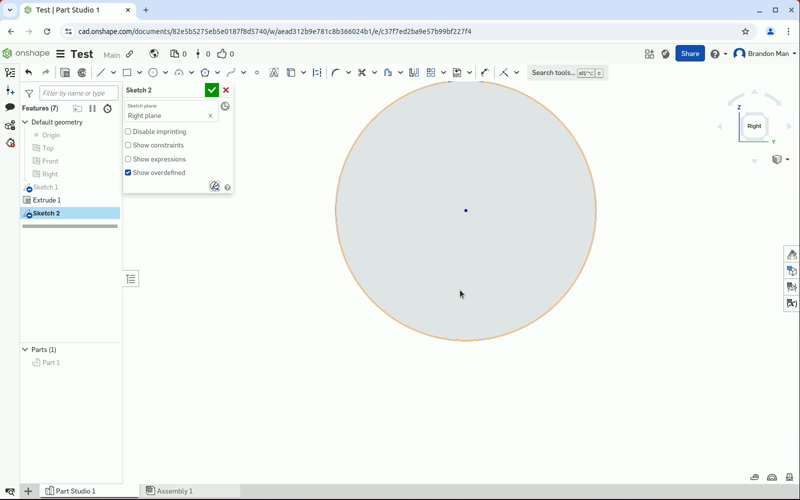
click(460, 289)
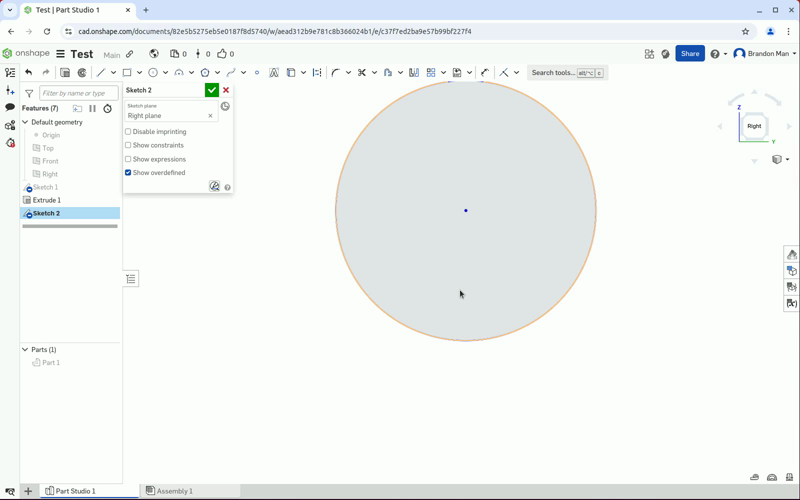
scroll(-6)
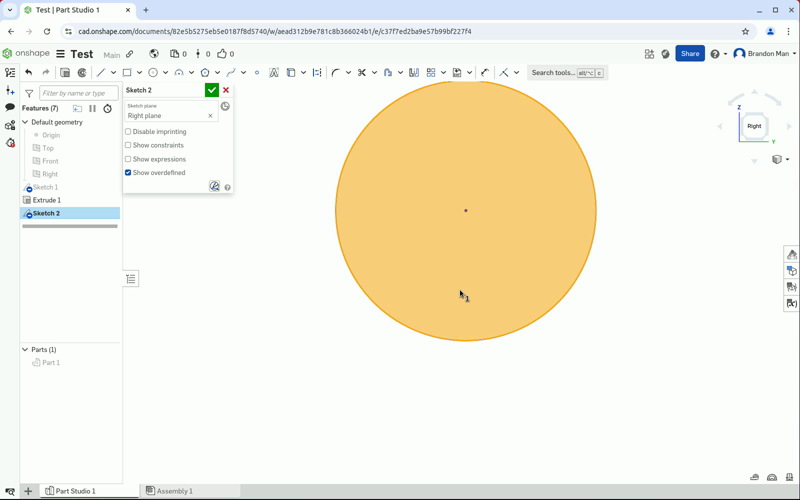
scroll(-6)
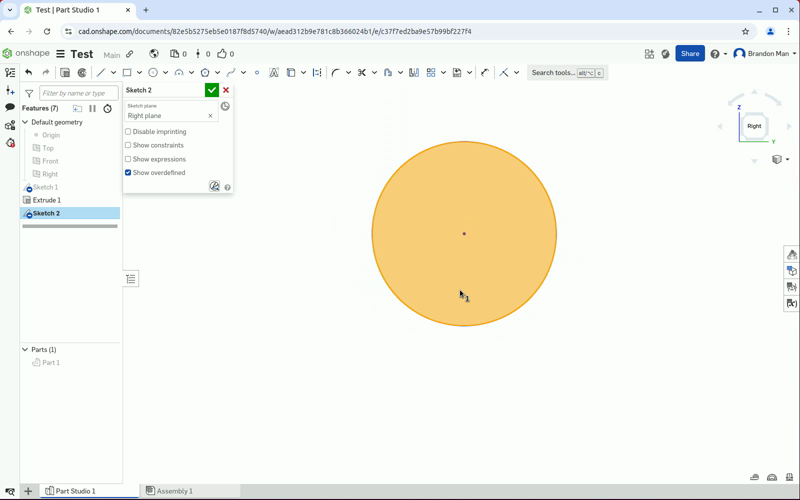
scroll(-6)
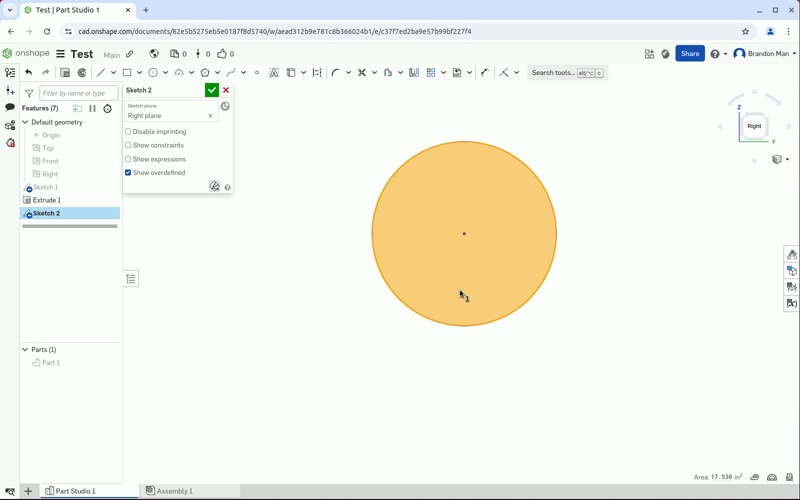
scroll(-6)
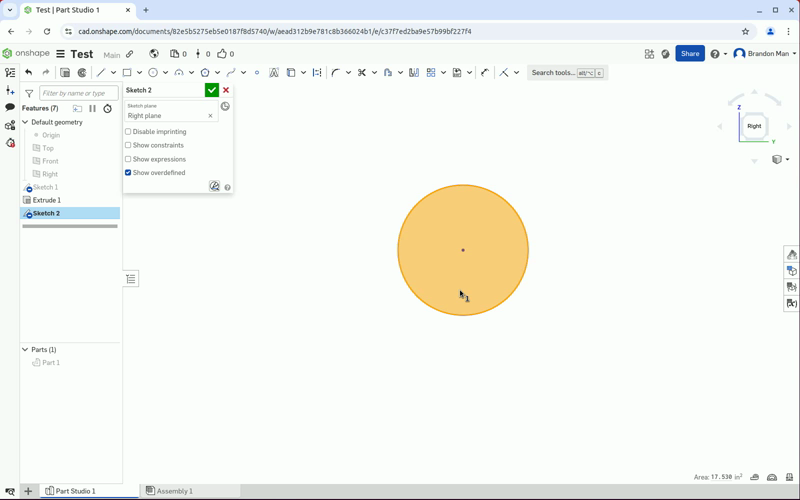
scroll(-6)
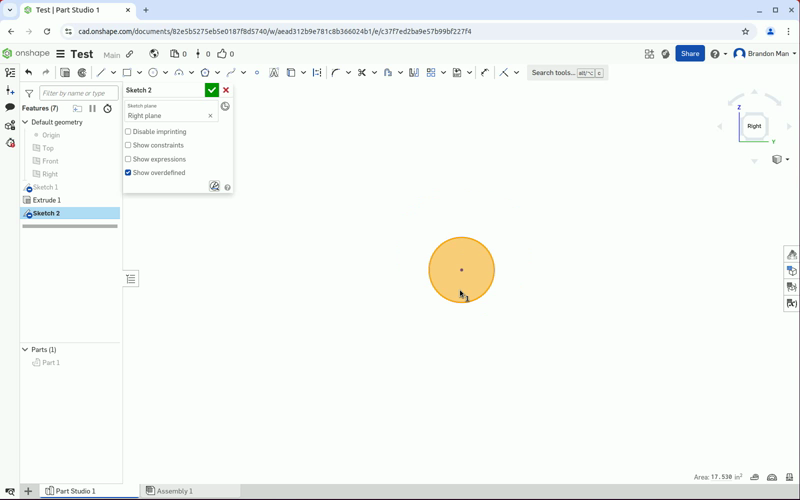
scroll(-6)
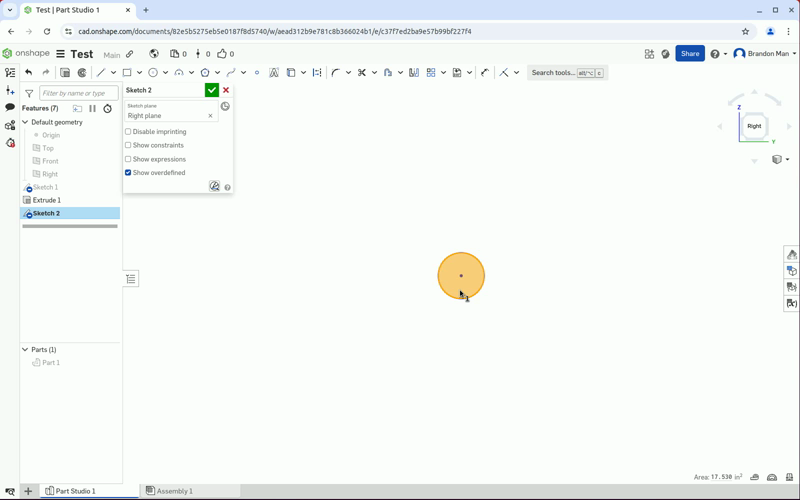
scroll(-6)
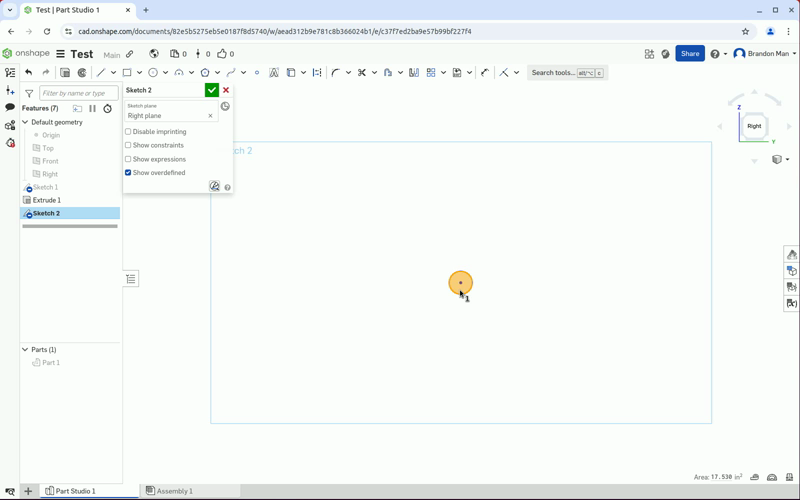
mouse_move(73, 352)
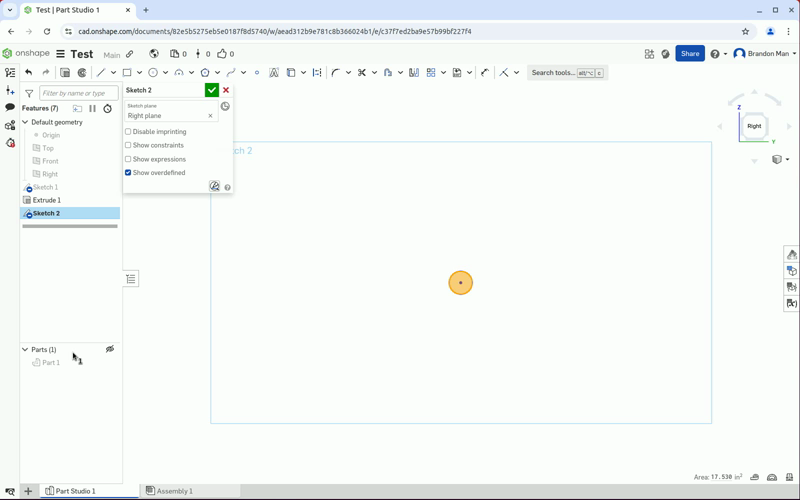
key(shift+y)
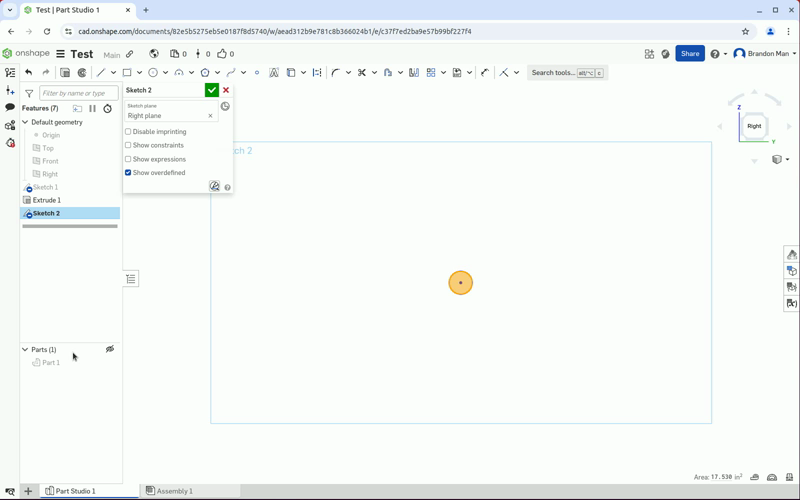
key(shift+e)
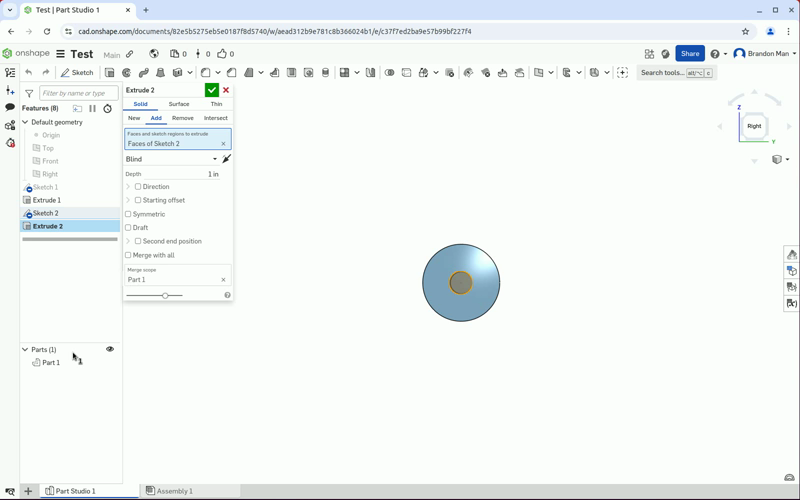
mouse_move(143, 106)
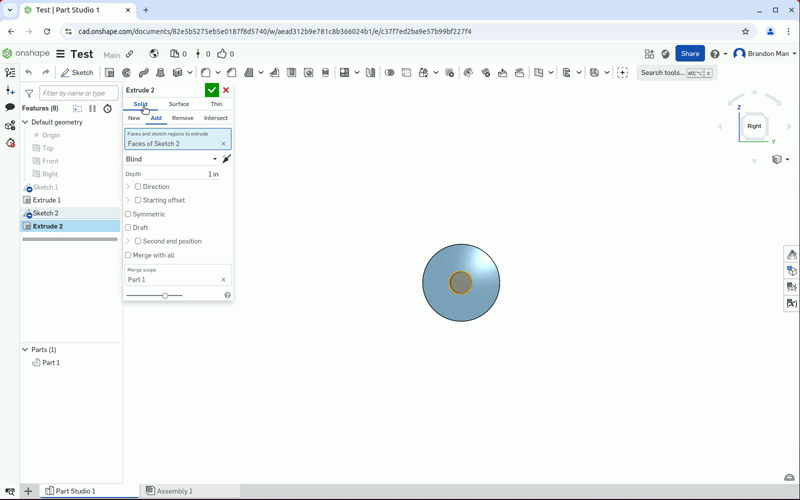
click(143, 106)
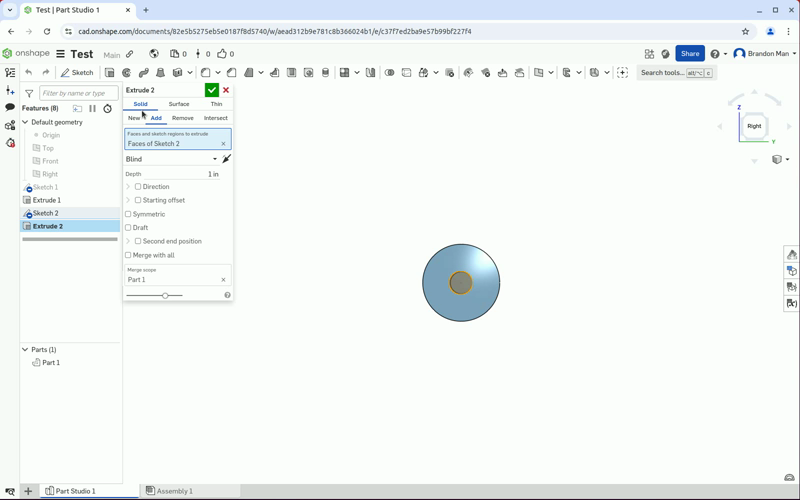
mouse_move(137, 120)
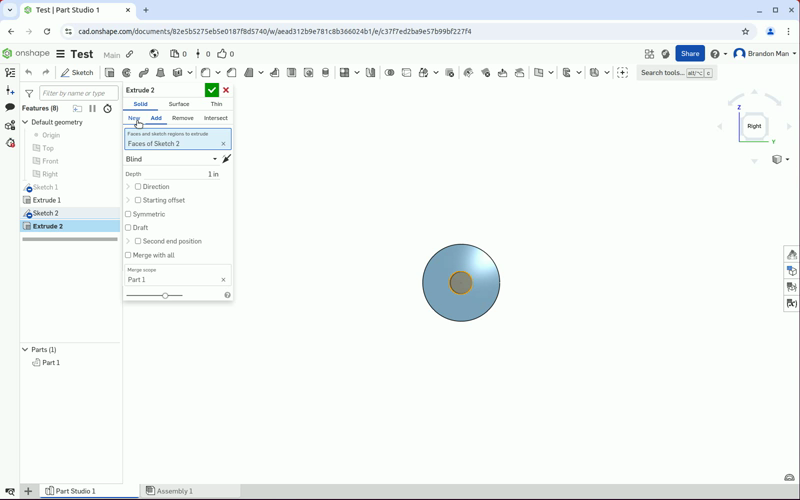
click(137, 120)
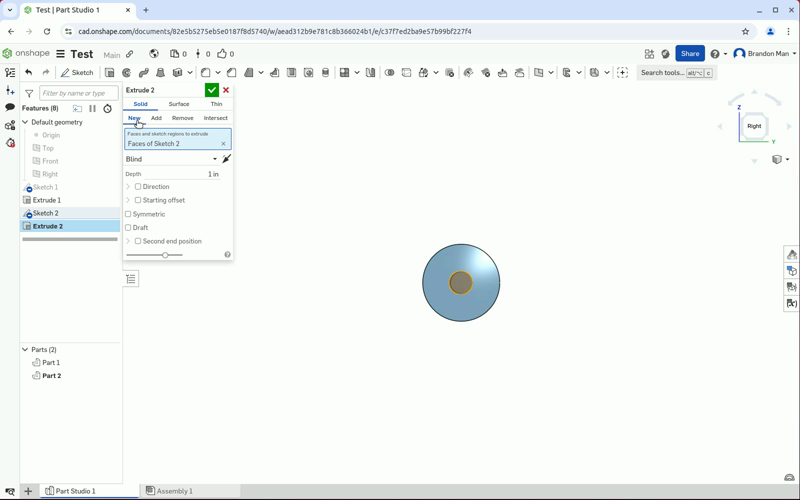
key(tab, 4)
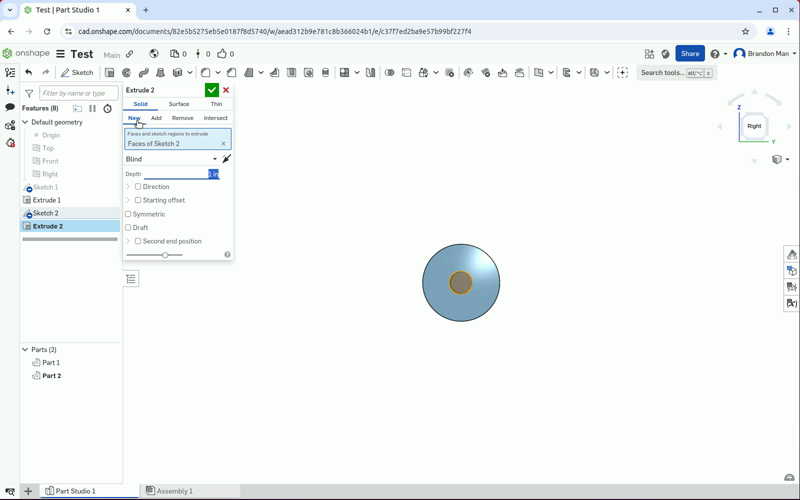
text(23.108)
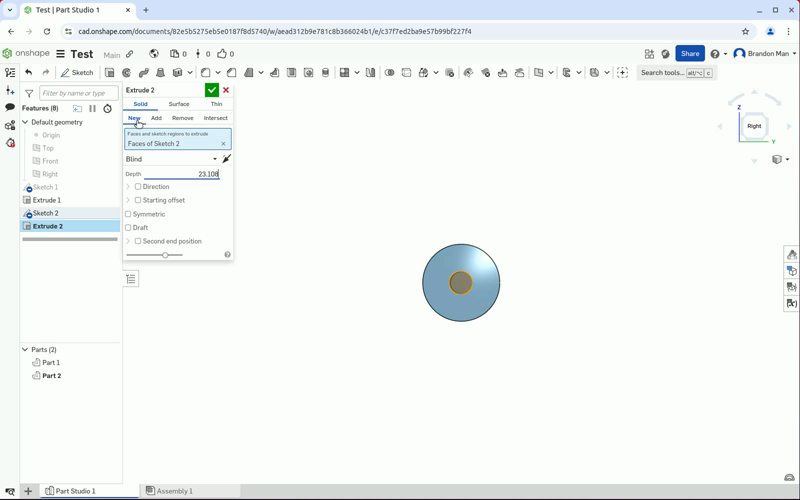
key(enter)
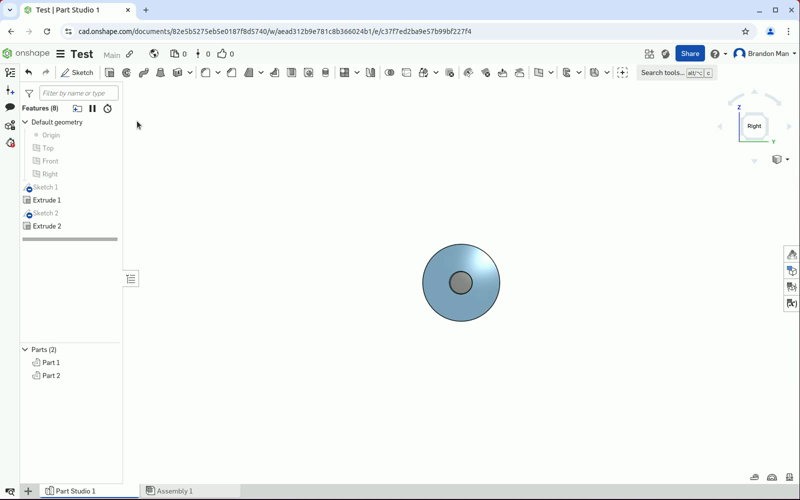
key(shift+h)
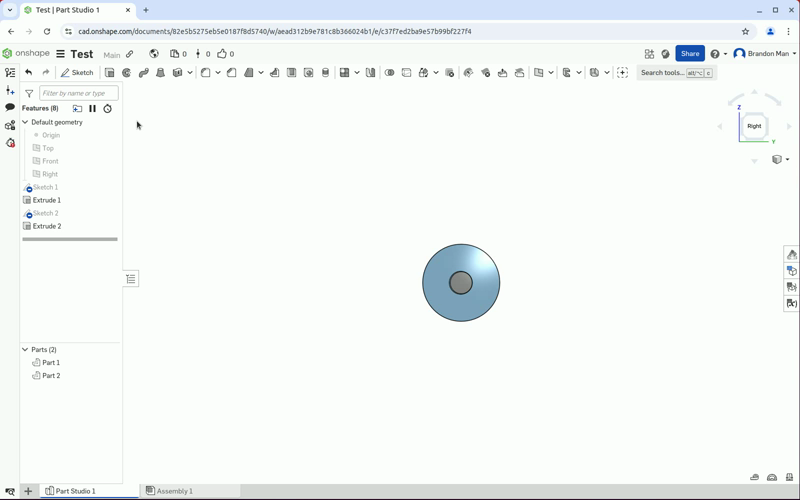
key(shift+h)
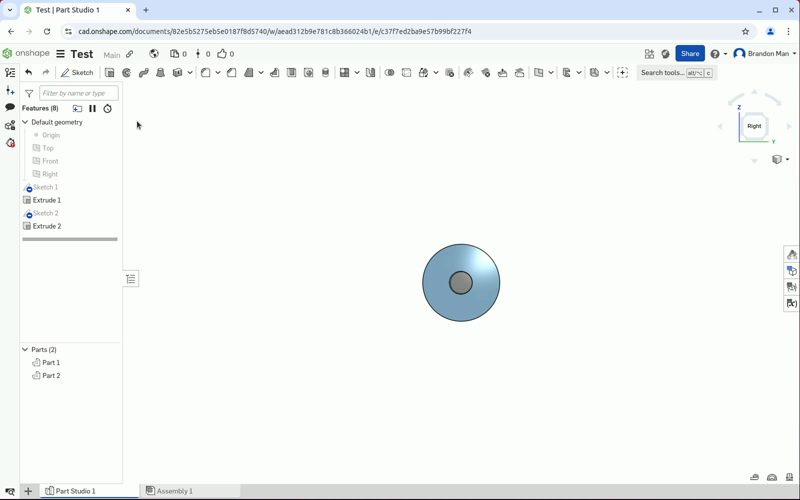
mouse_move(73, 189)
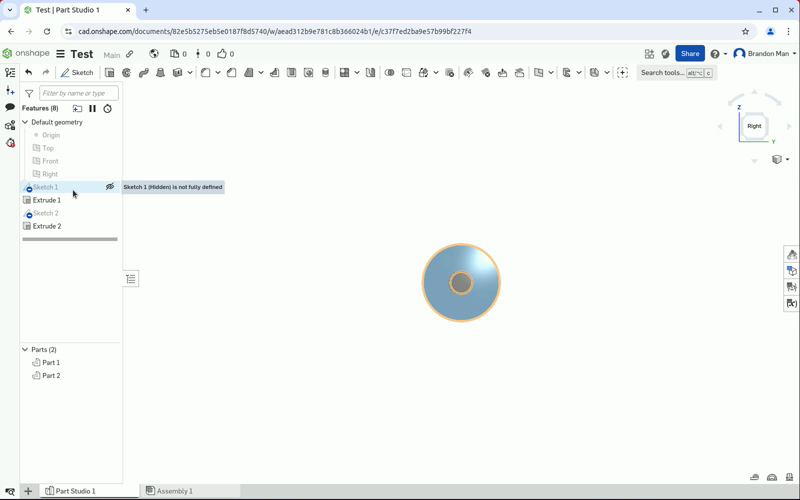
click(73, 189)
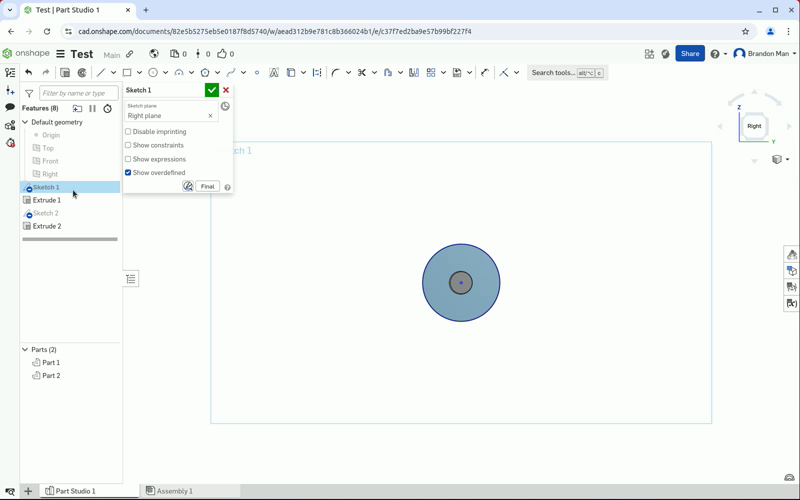
mouse_move(229, 92)
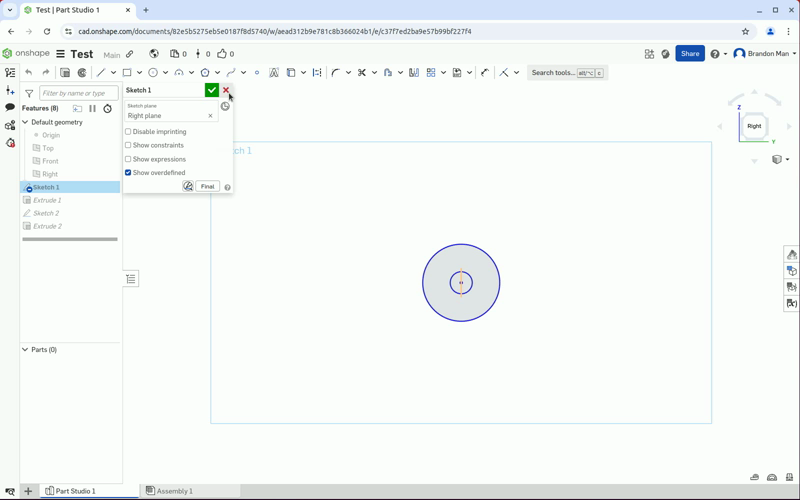
click(229, 92)
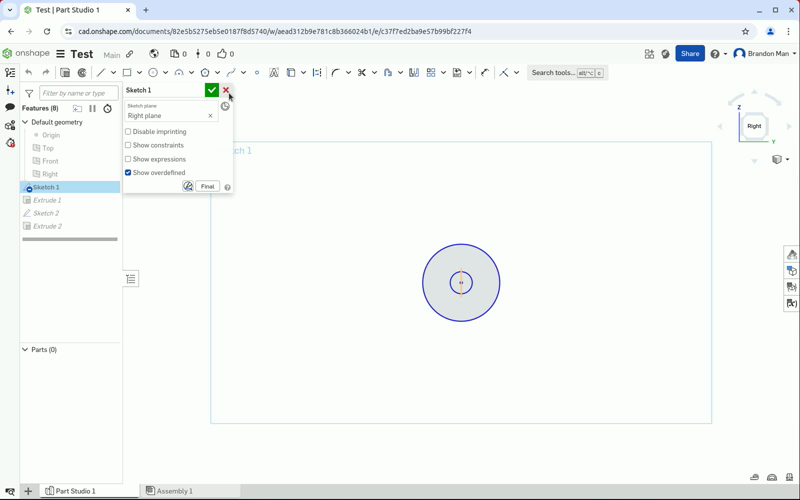
key(shift+s)
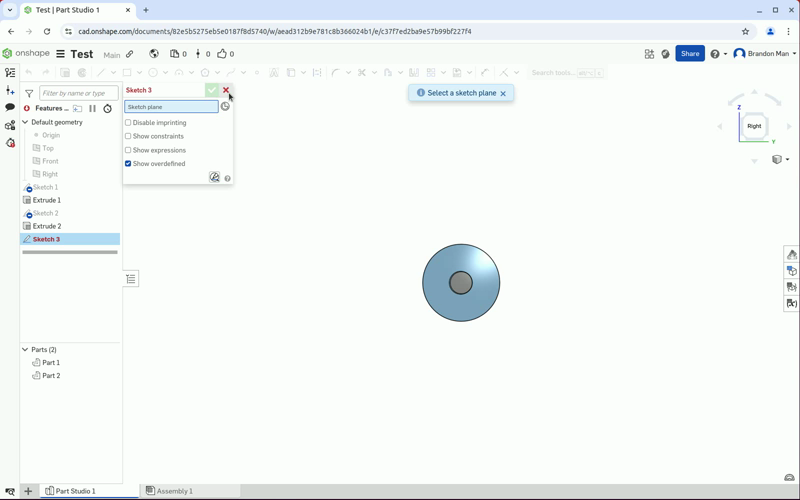
mouse_move(73, 176)
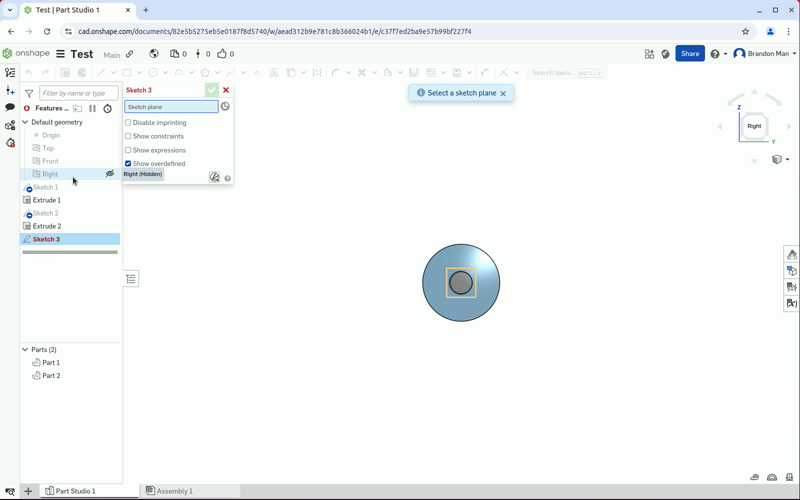
click(73, 176)
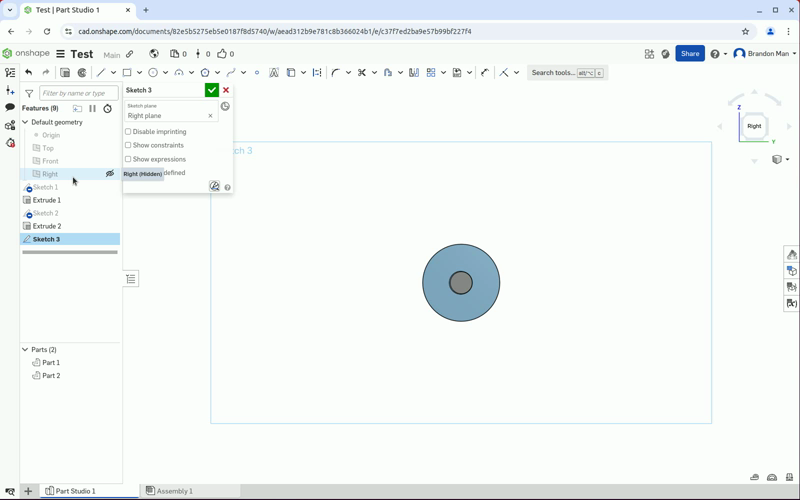
mouse_move(73, 352)
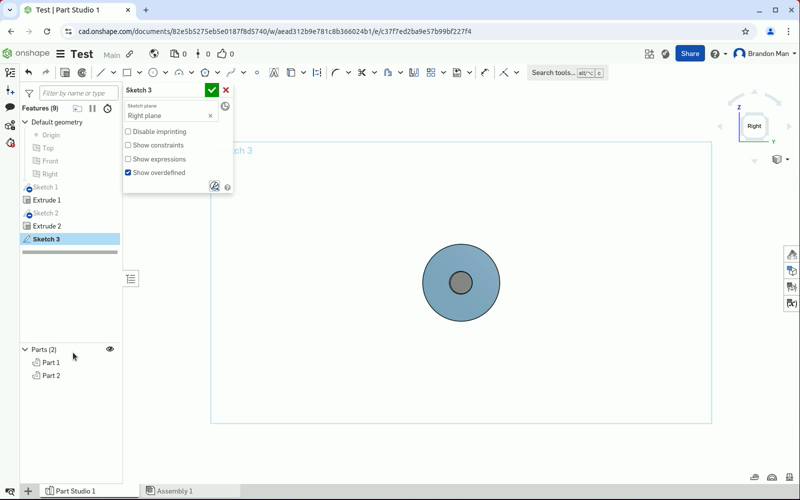
key(y)
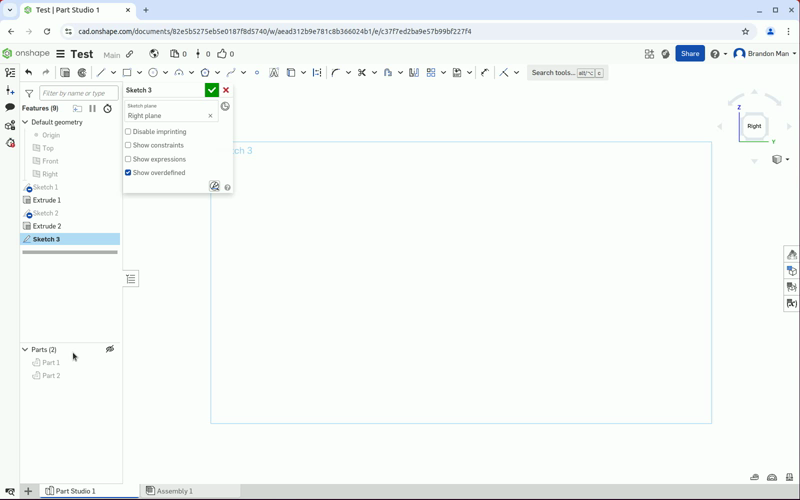
key(c)
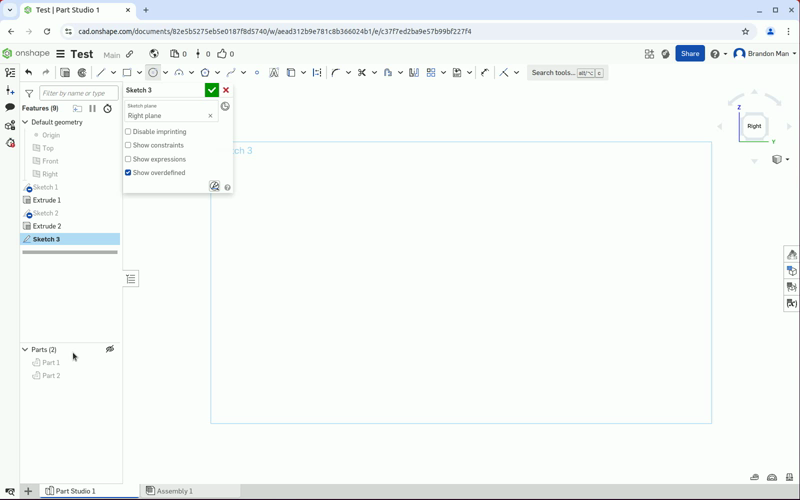
key_down(shift)
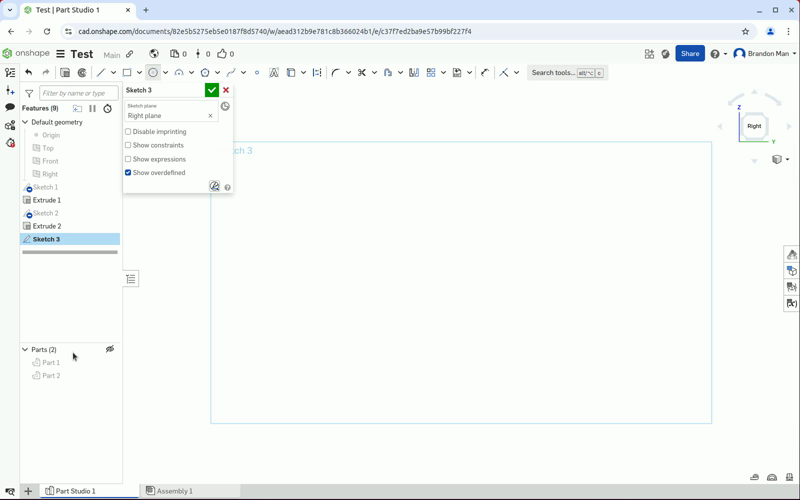
mouse_move(460, 282)
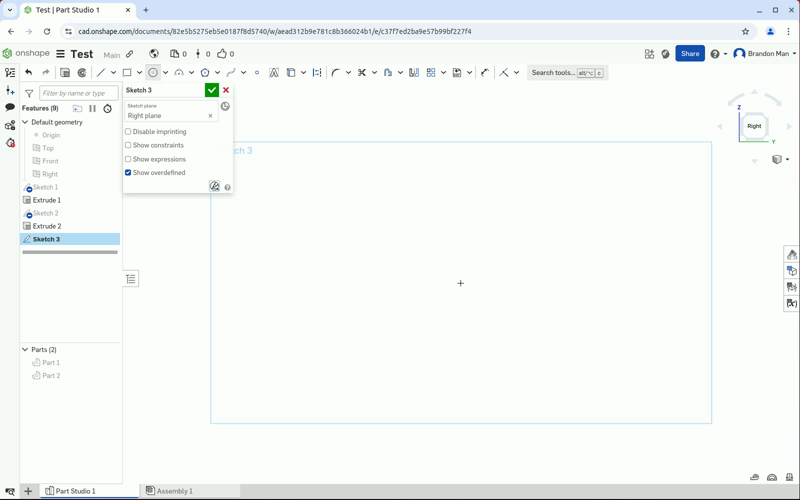
click(460, 282)
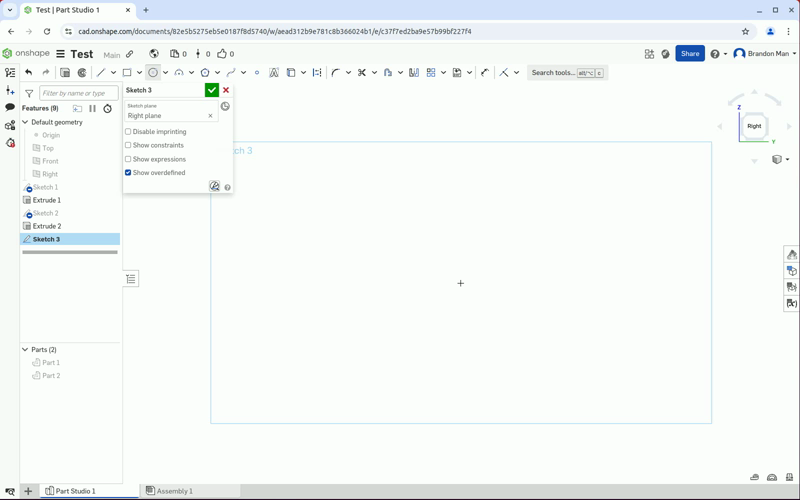
key_up(shift)
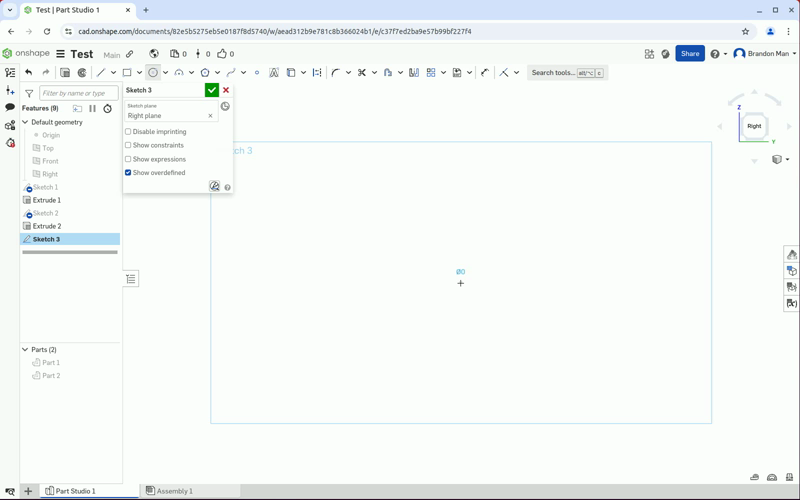
mouse_move(472, 282)
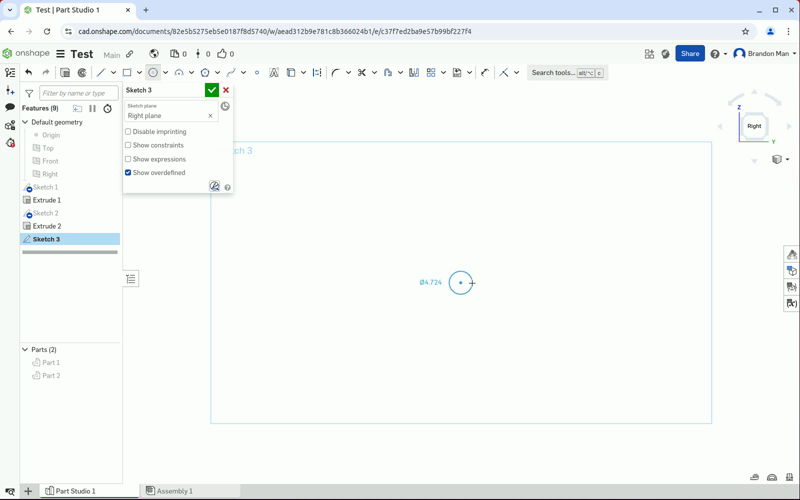
click(472, 282)
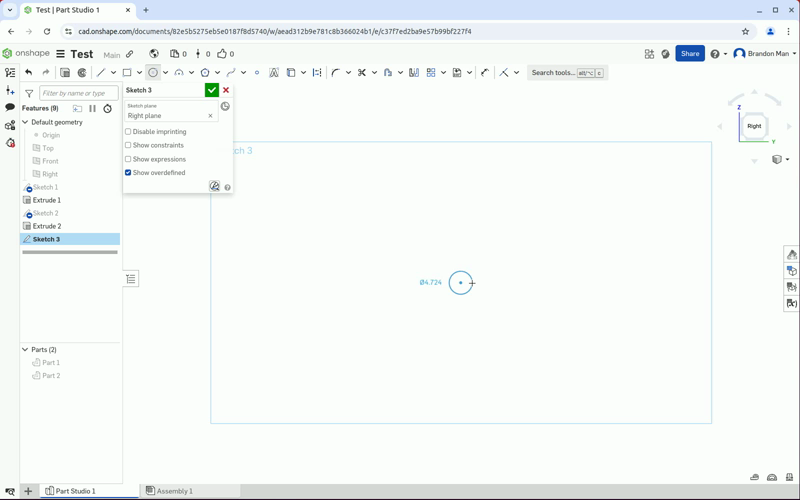
key(esc)
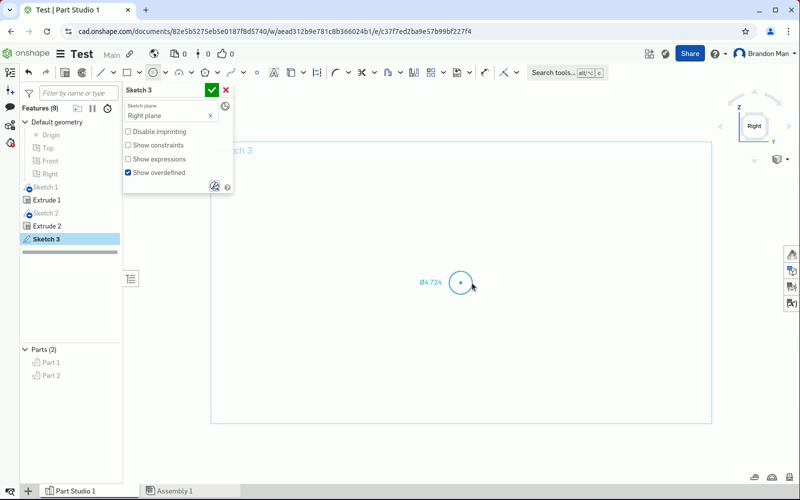
mouse_move(465, 286)
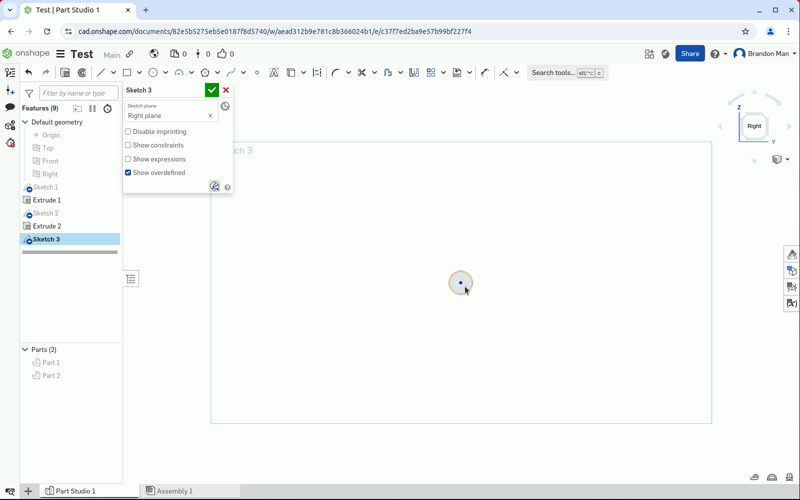
scroll(6)
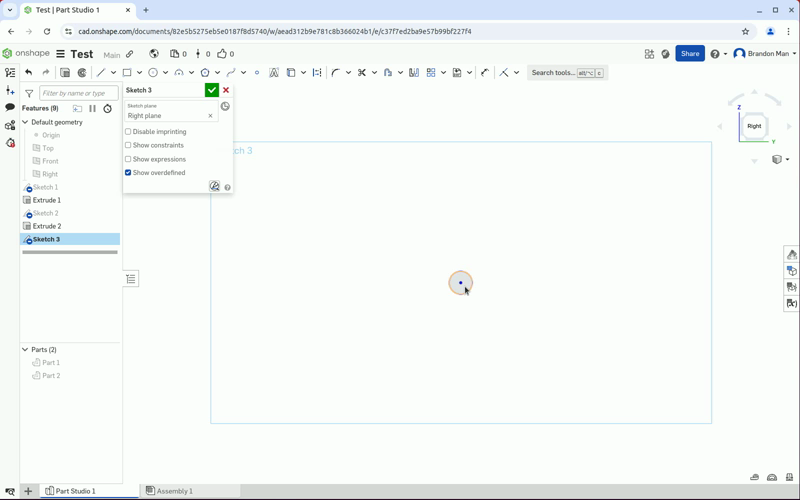
scroll(6)
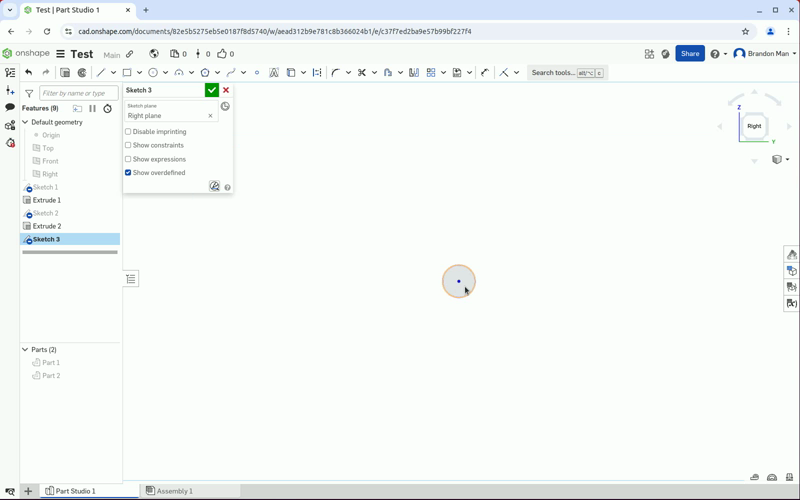
scroll(6)
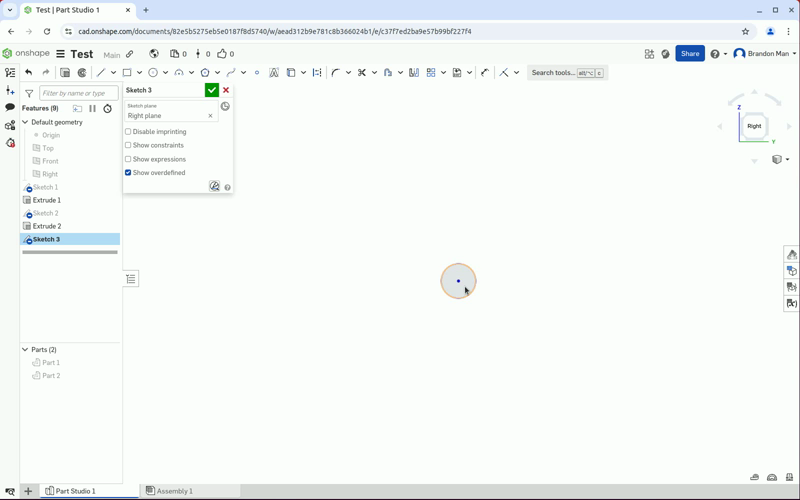
scroll(6)
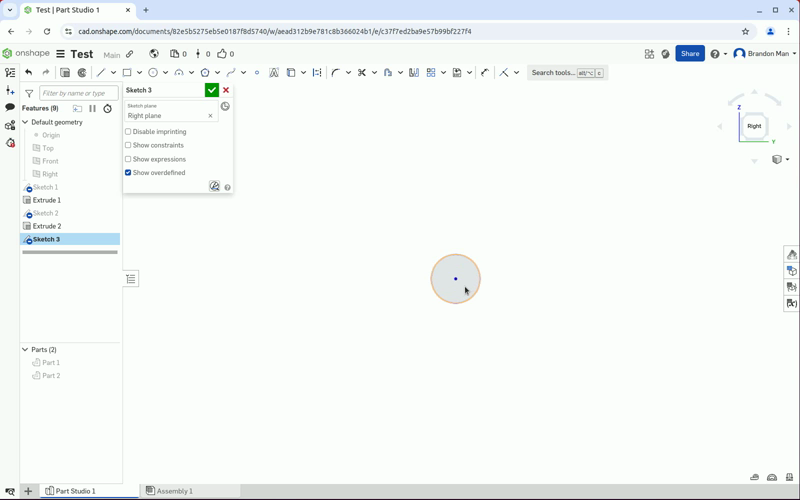
scroll(6)
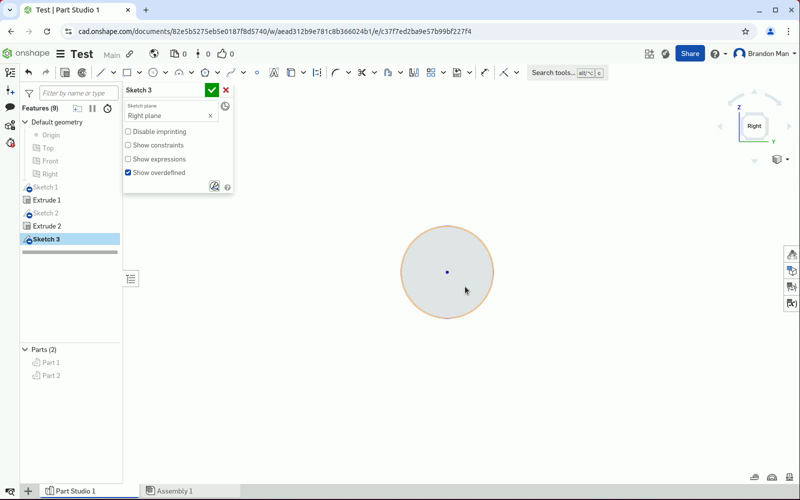
scroll(6)
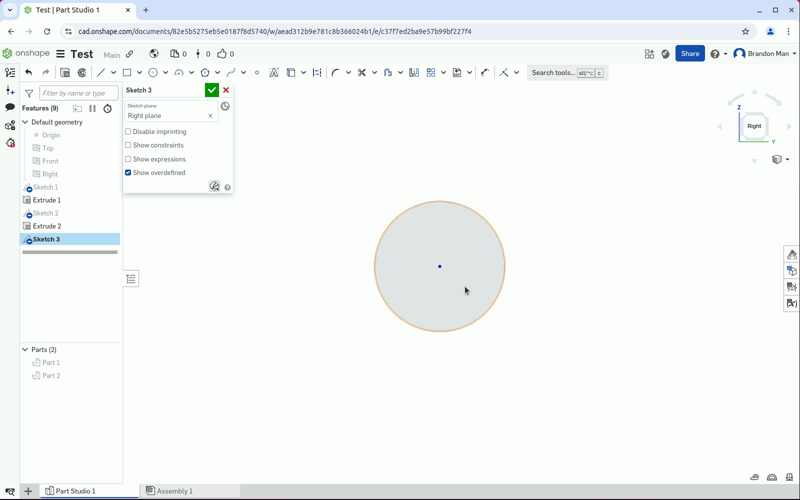
scroll(6)
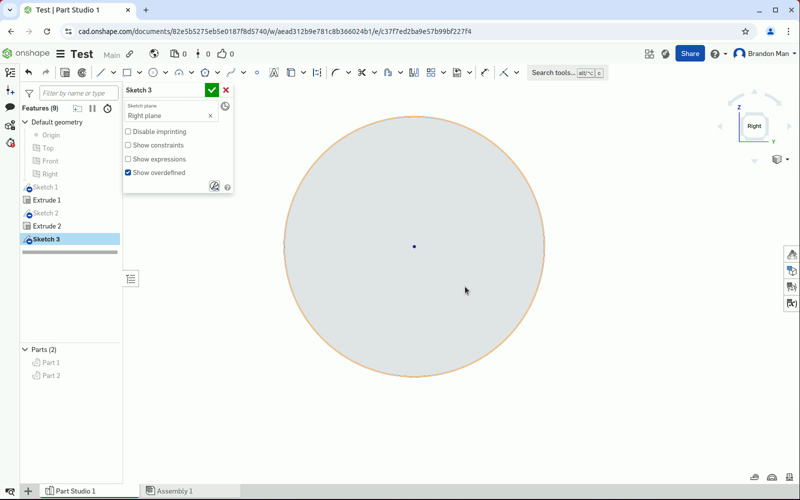
click(465, 286)
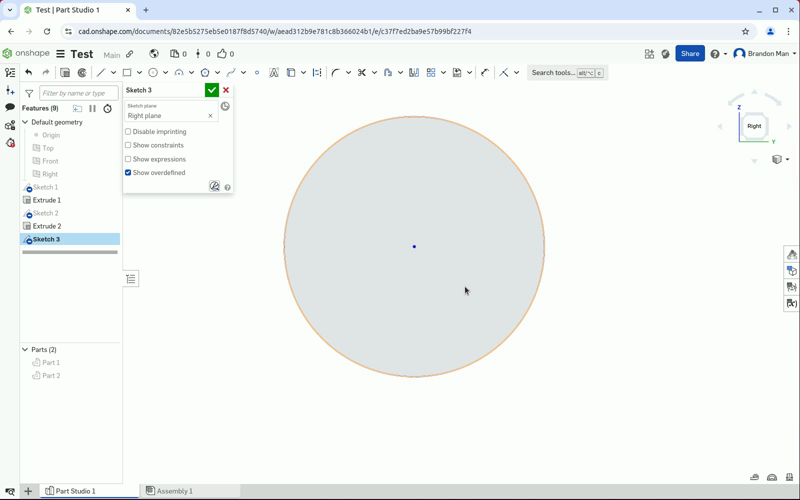
scroll(-6)
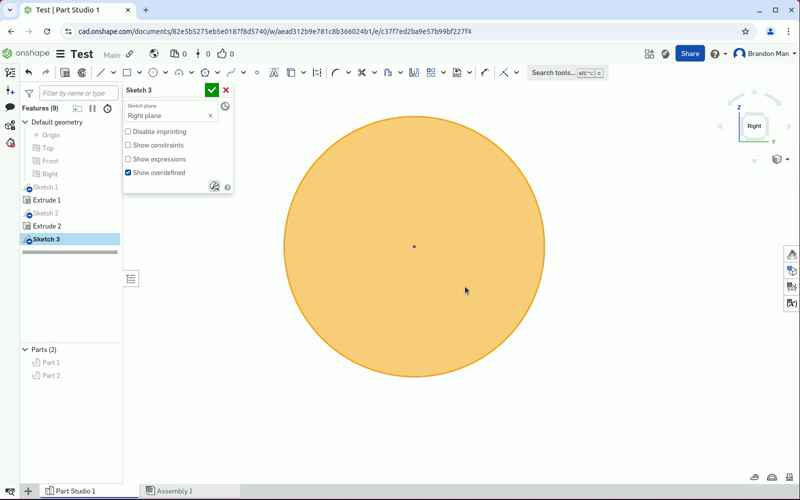
scroll(-6)
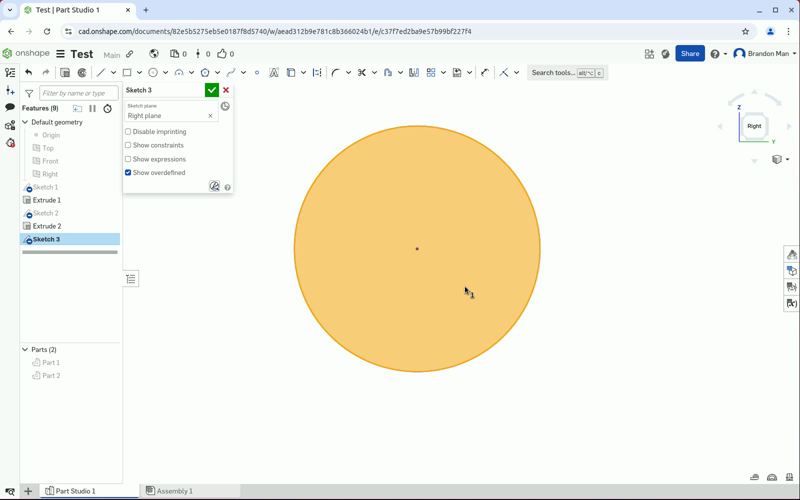
scroll(-6)
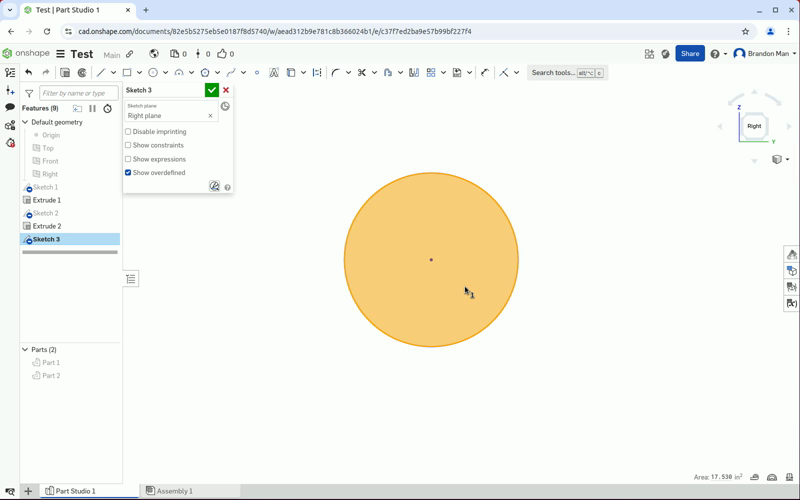
scroll(-6)
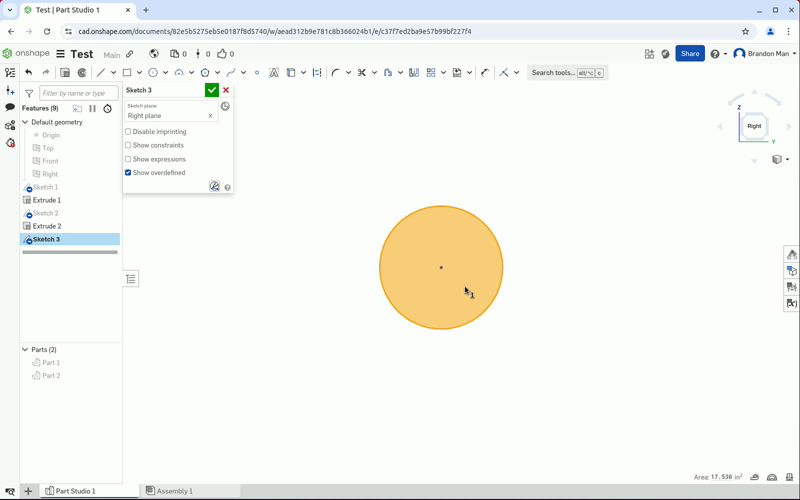
scroll(-6)
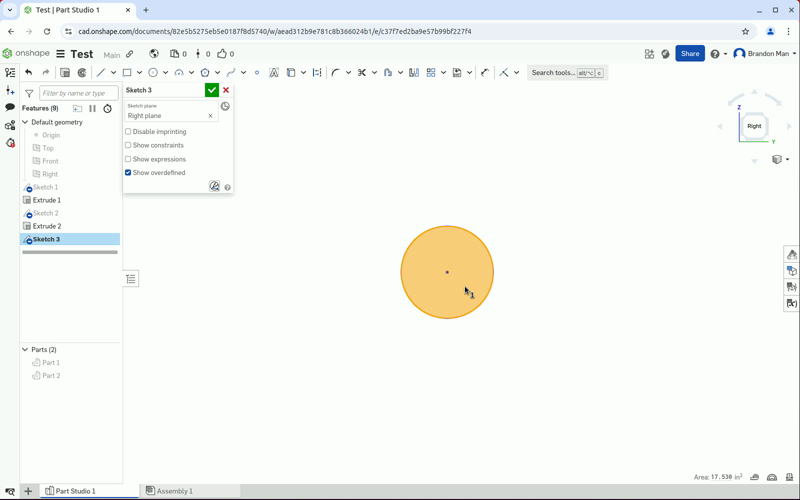
scroll(-6)
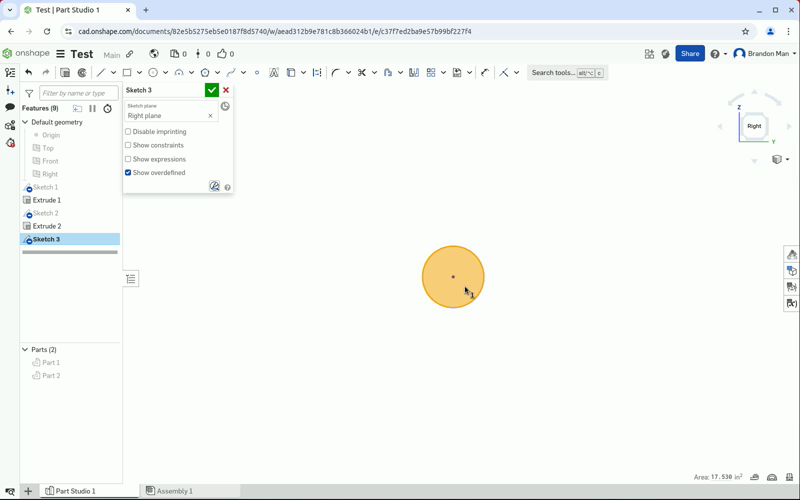
scroll(-6)
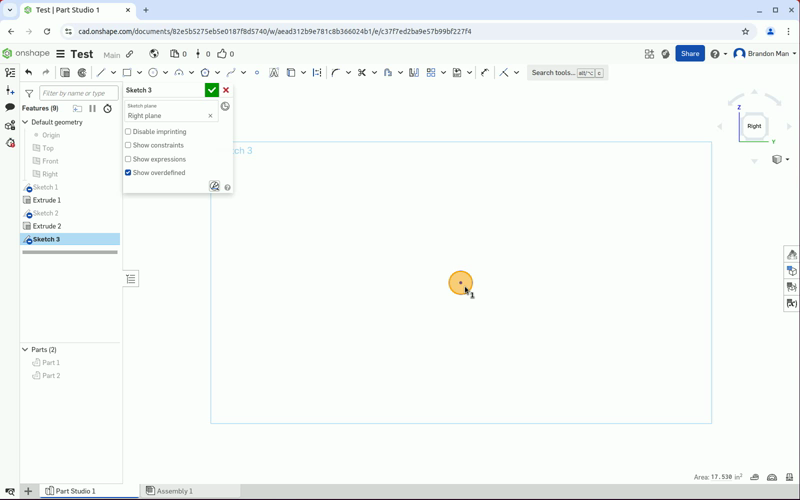
mouse_move(73, 352)
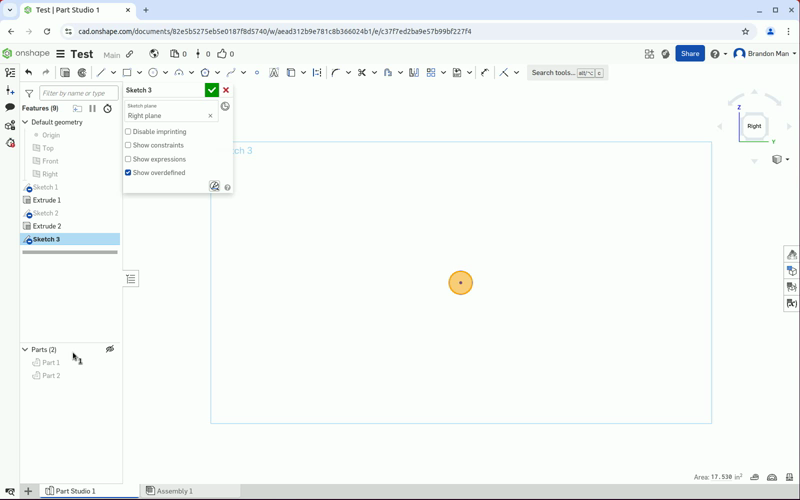
key(shift+y)
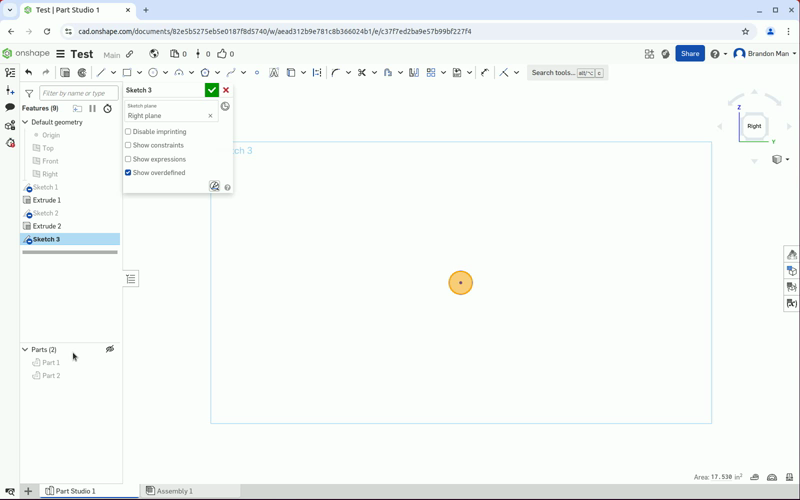
key(shift+e)
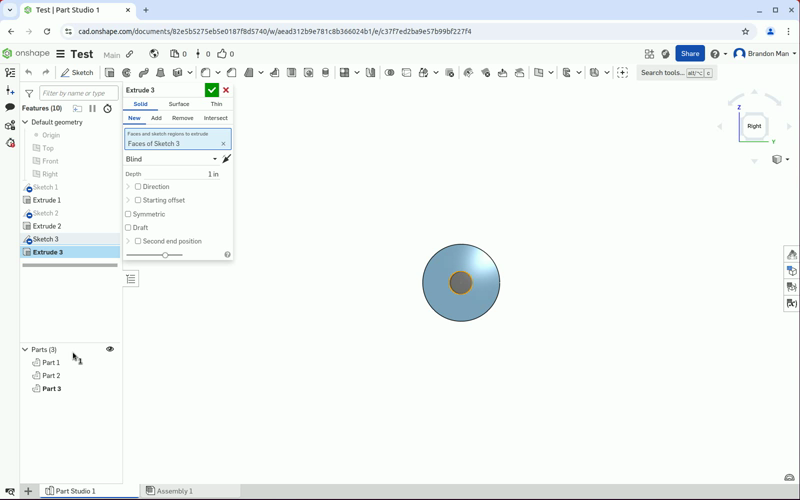
mouse_move(143, 106)
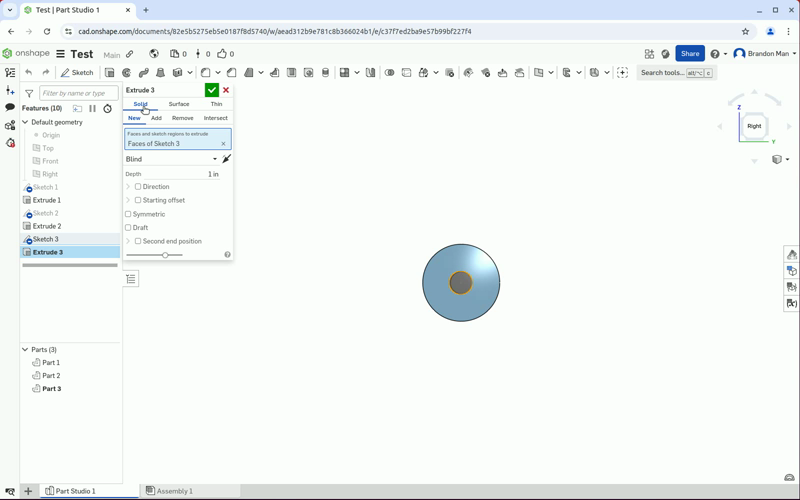
click(143, 106)
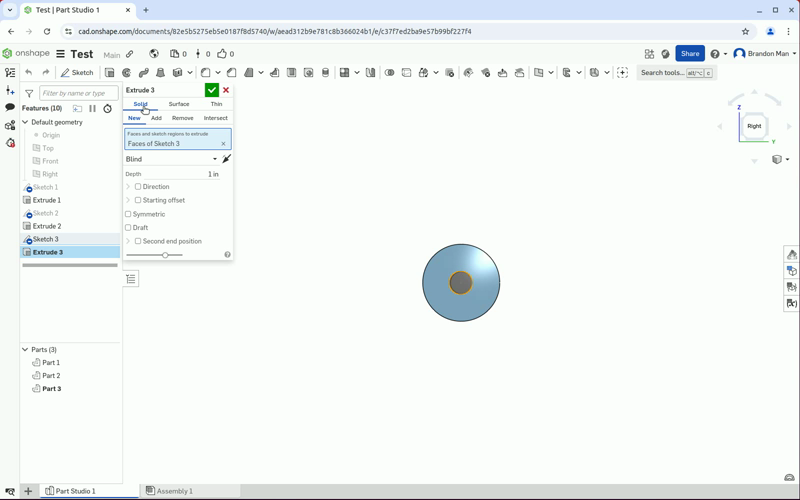
mouse_move(186, 120)
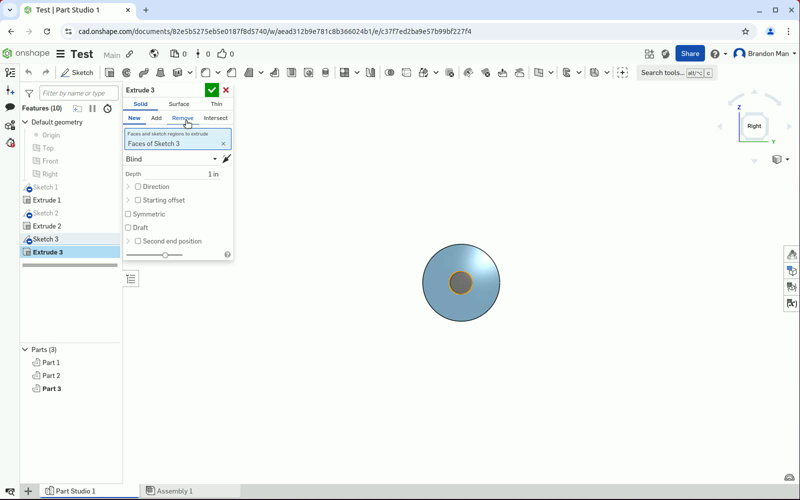
click(186, 120)
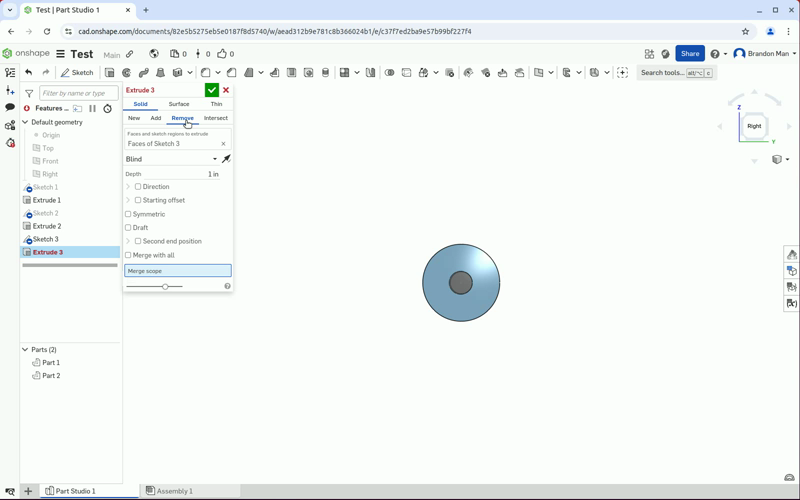
key(tab, 4)
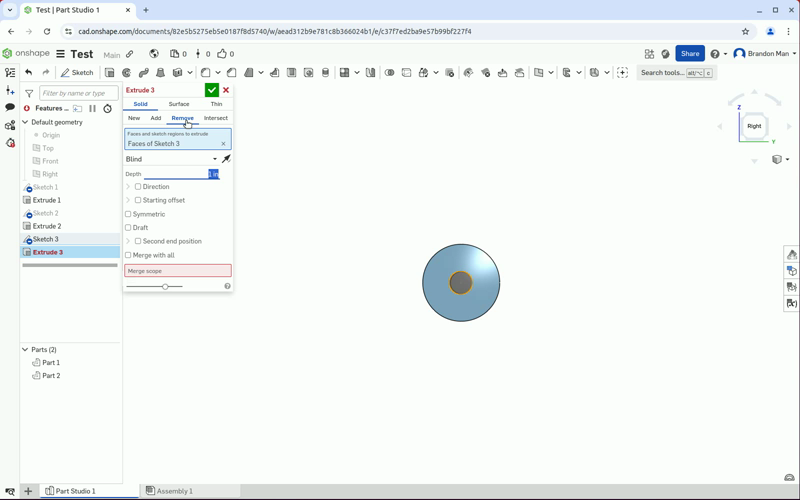
text(-15.405)
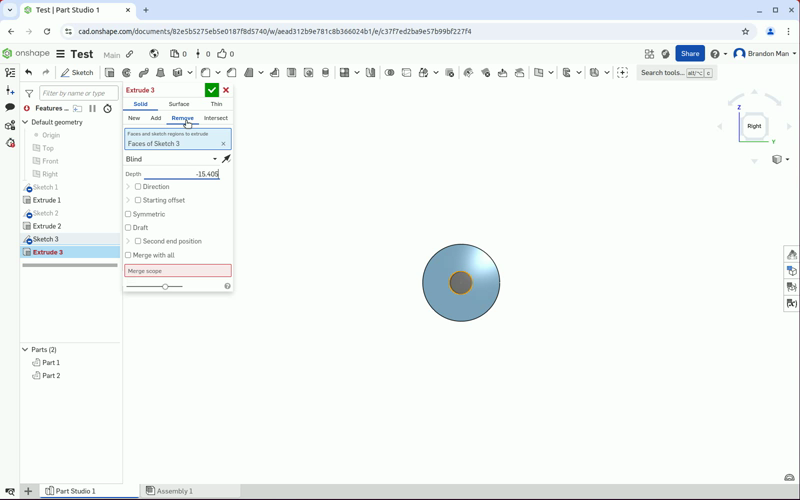
key(tab, 6)
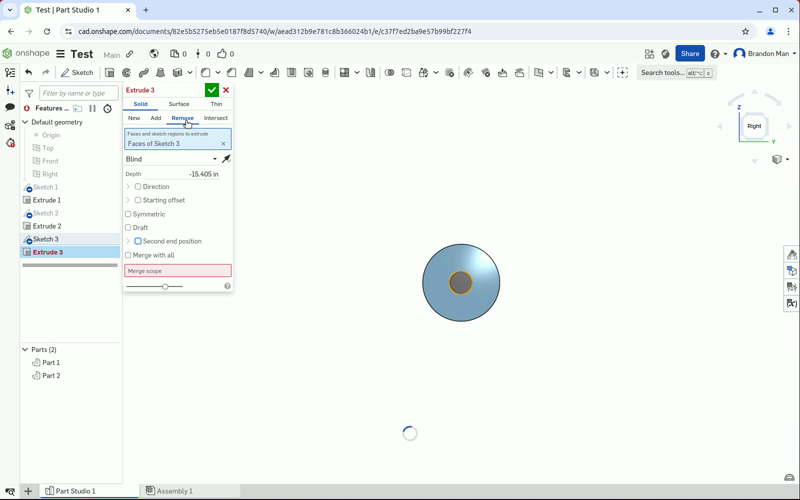
key(space)
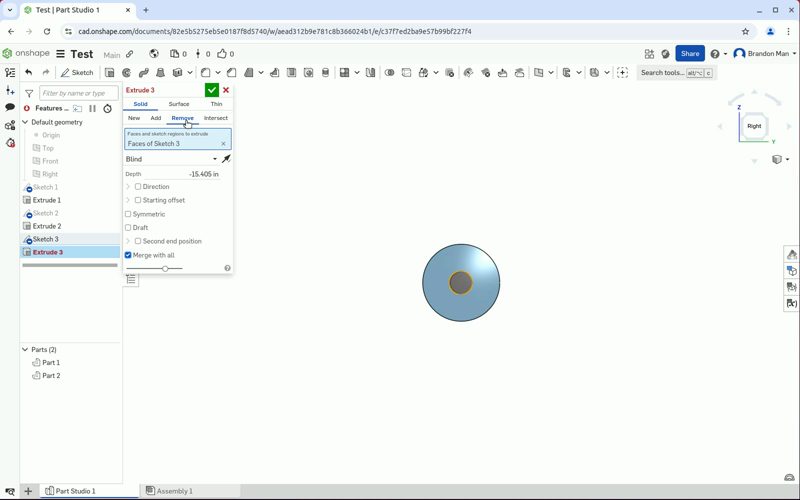
key(enter)
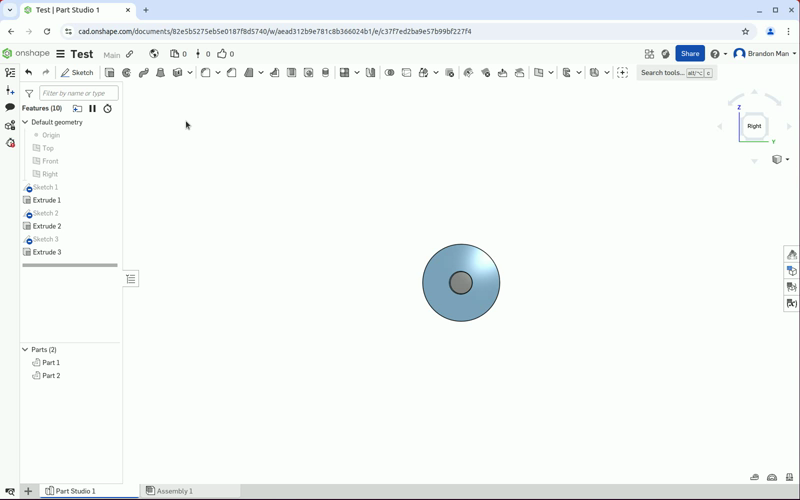
key(shift+h)
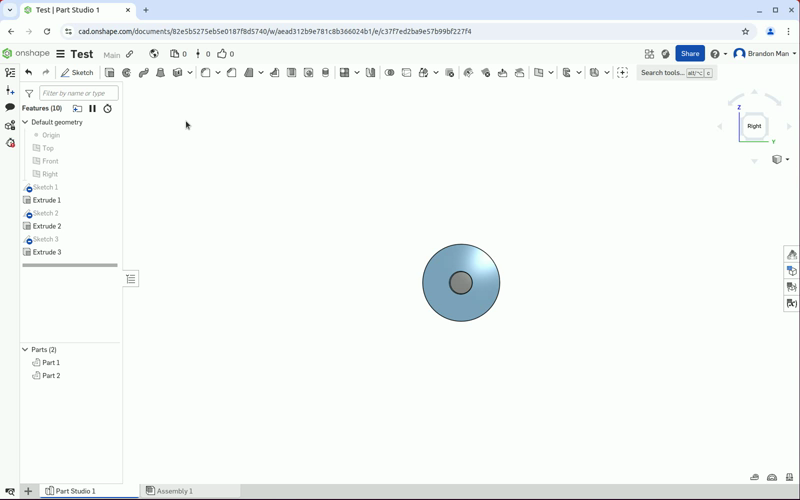
key(shift+h)
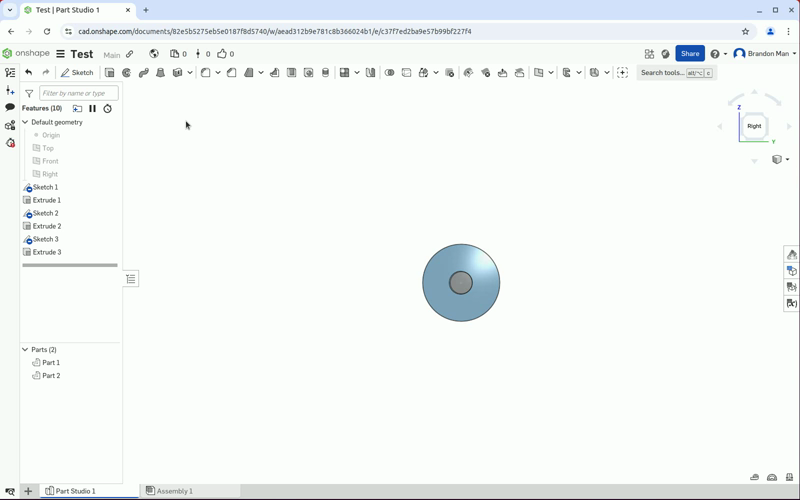
key(shift+7)
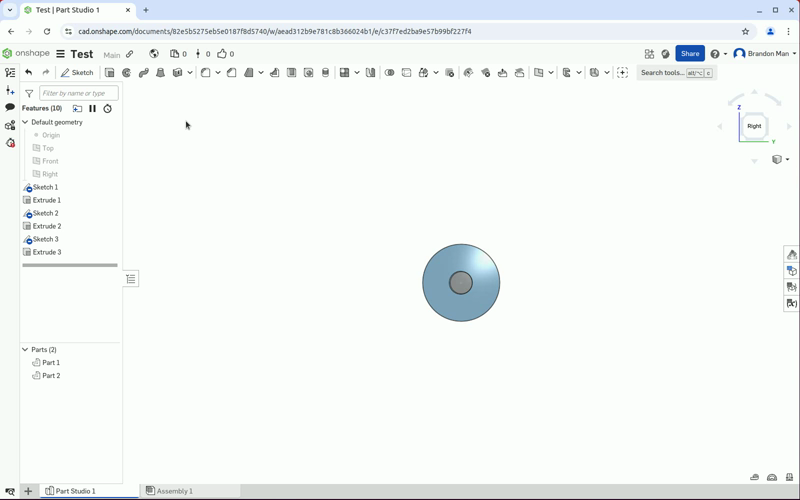
key(right, 2)
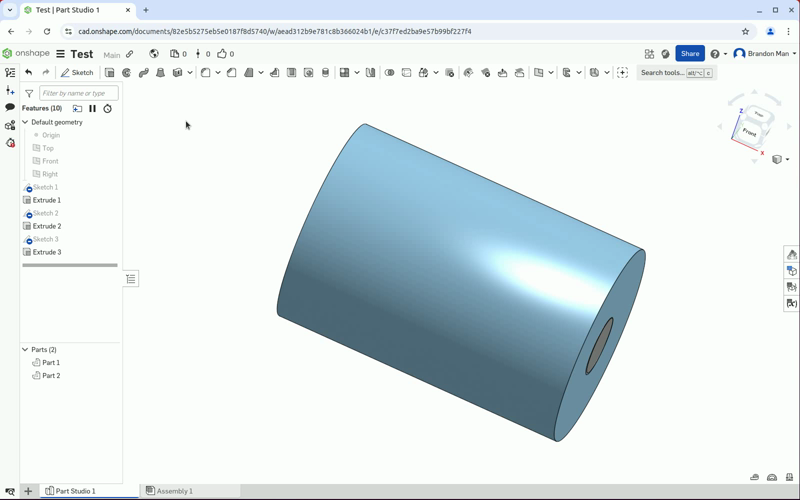
key(down, 2)
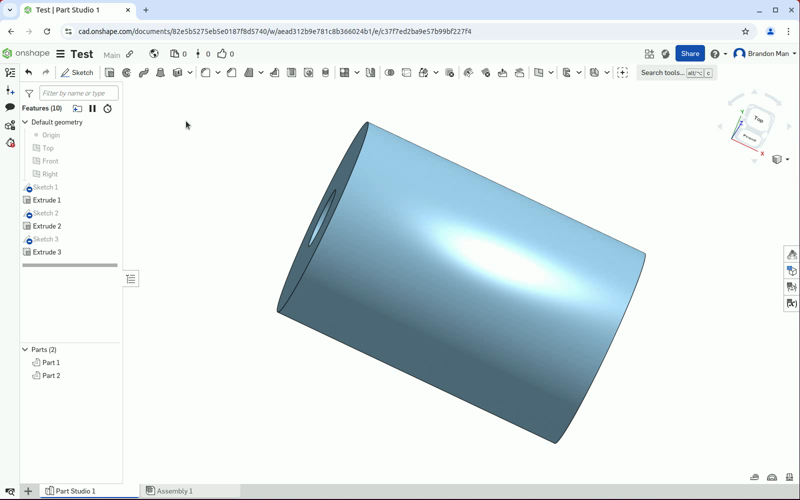
key(up, 2)
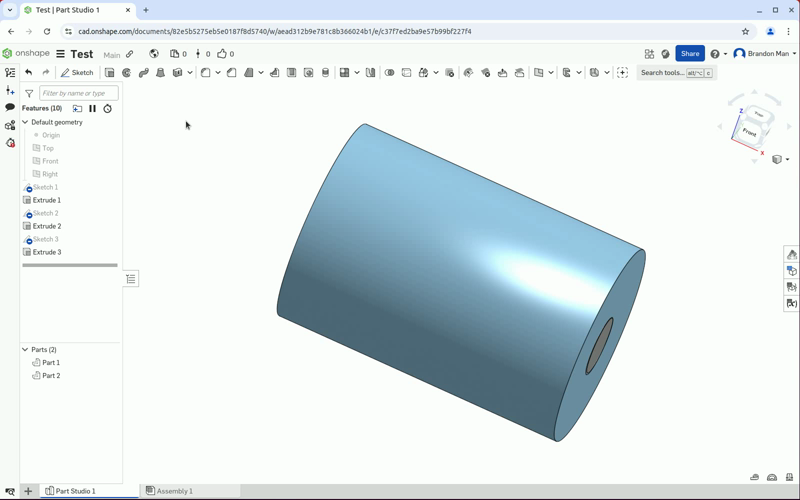
key(left, 2)
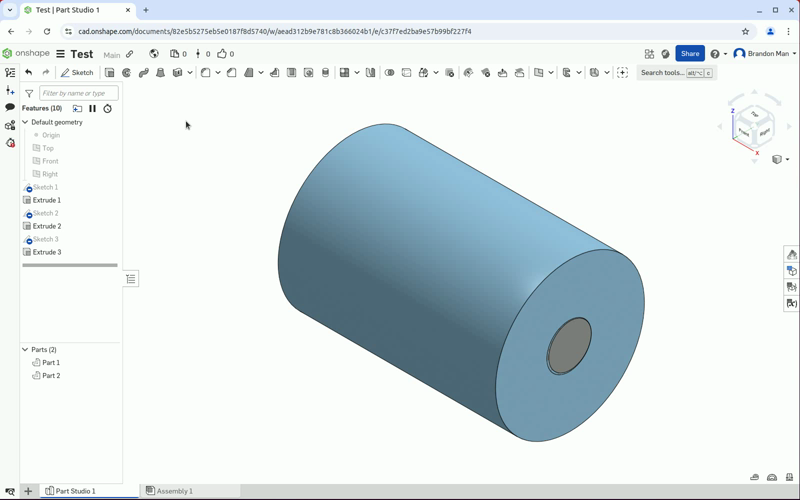
mouse_move(73, 189)
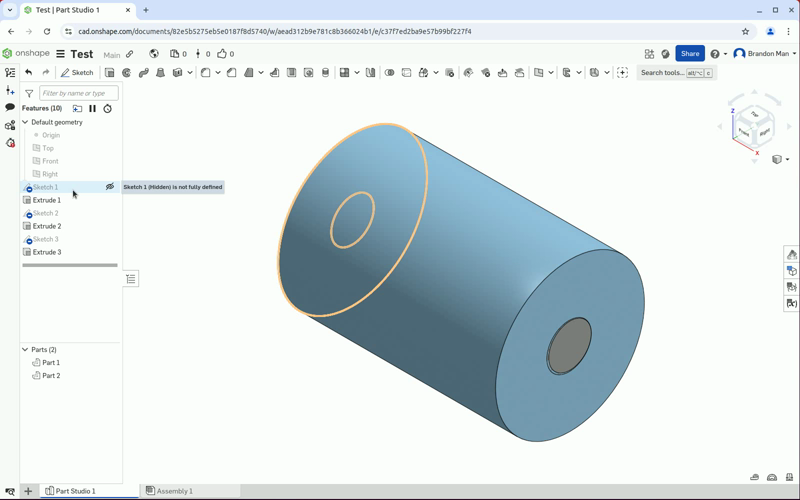
click(73, 189)